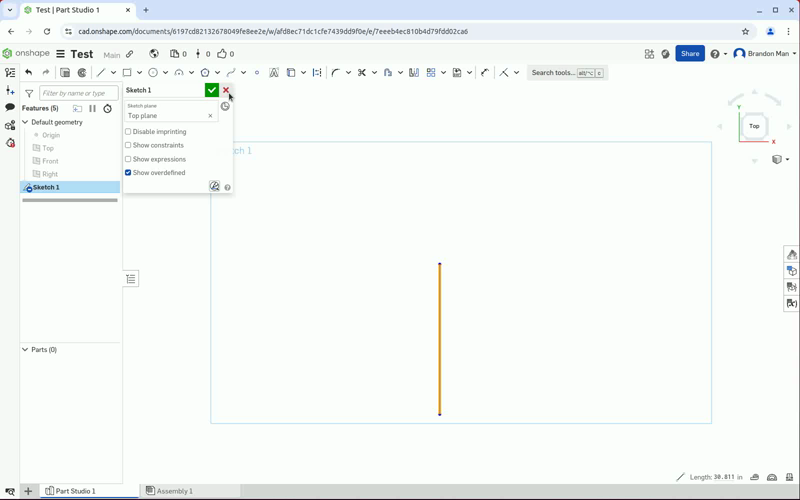
key(shift+h)
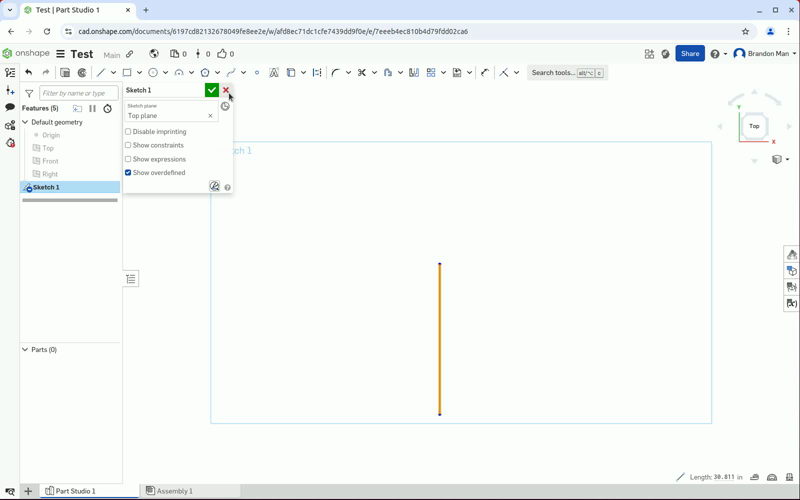
key(shift+s)
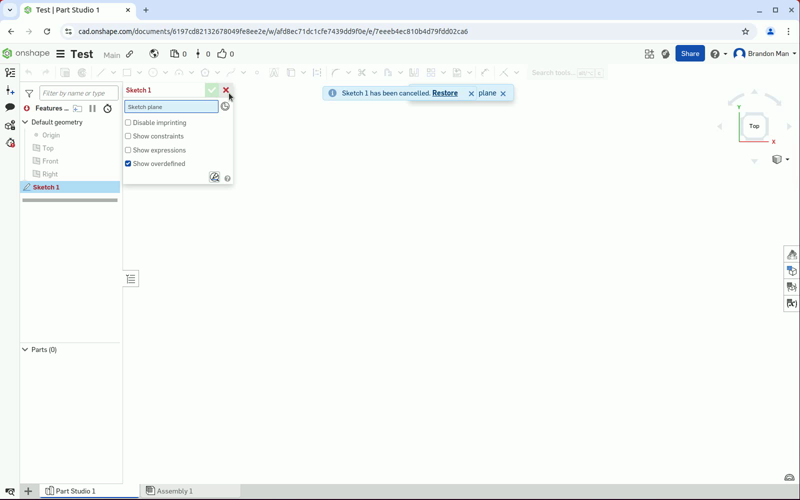
mouse_move(73, 150)
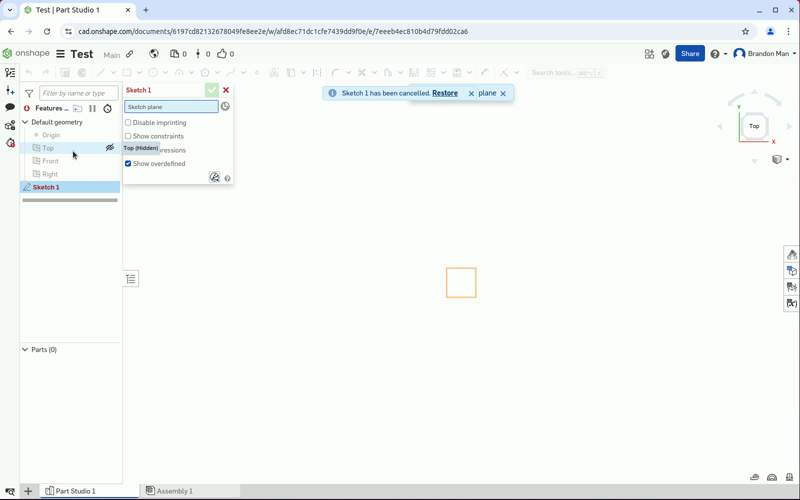
click(73, 150)
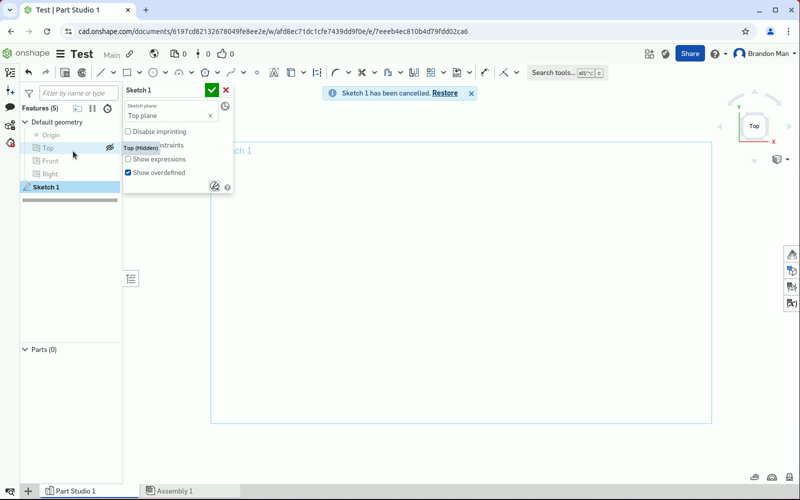
mouse_move(73, 352)
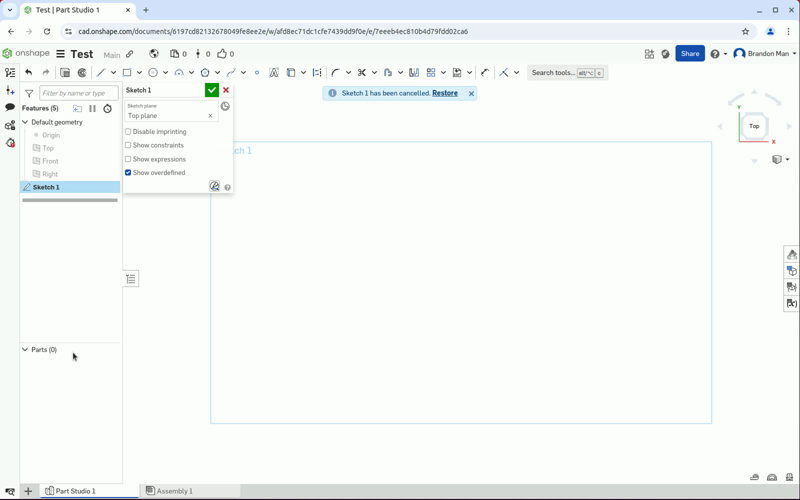
key(y)
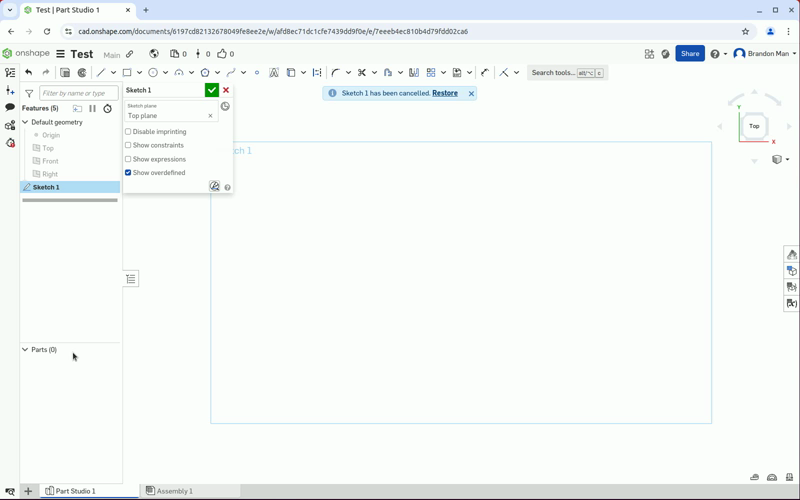
key(c)
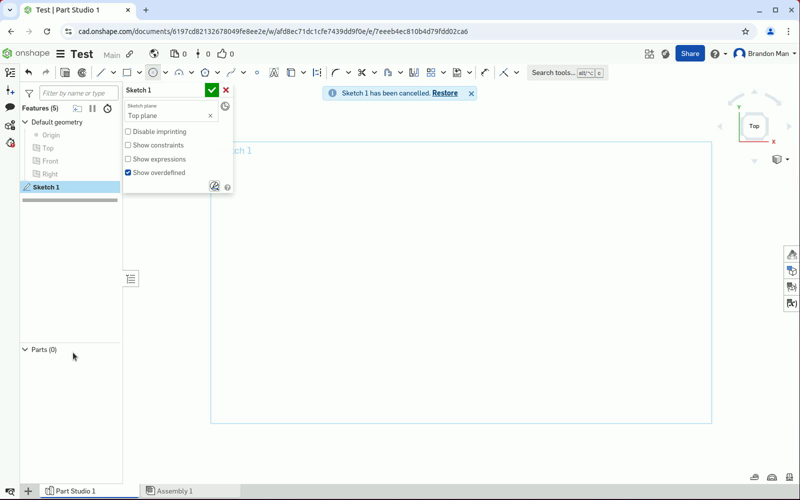
key_down(shift)
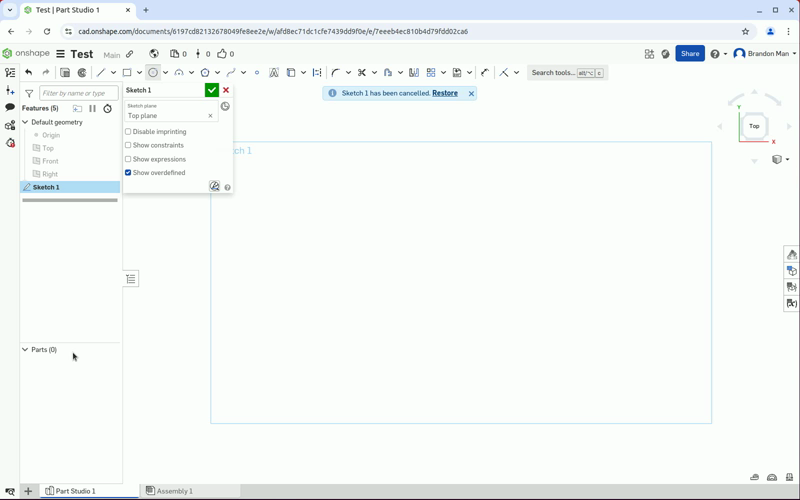
mouse_move(461, 282)
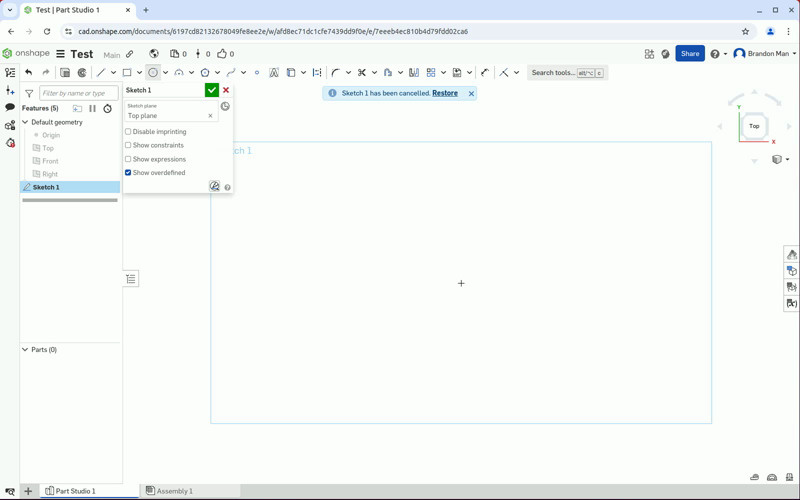
click(461, 282)
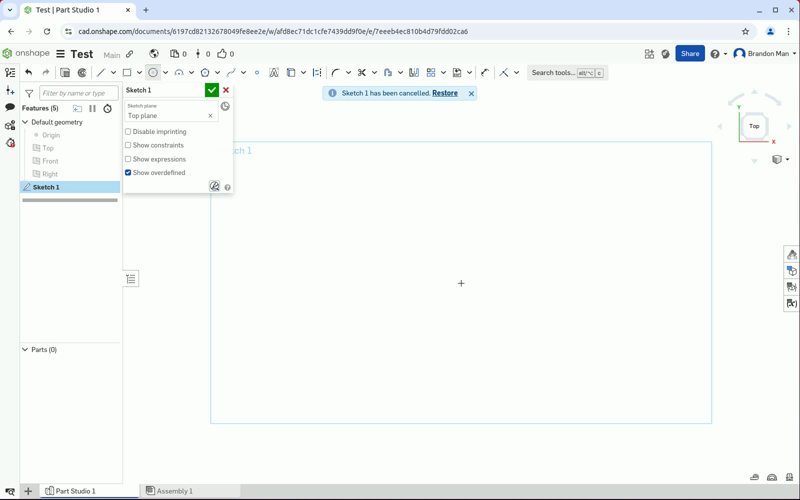
key_up(shift)
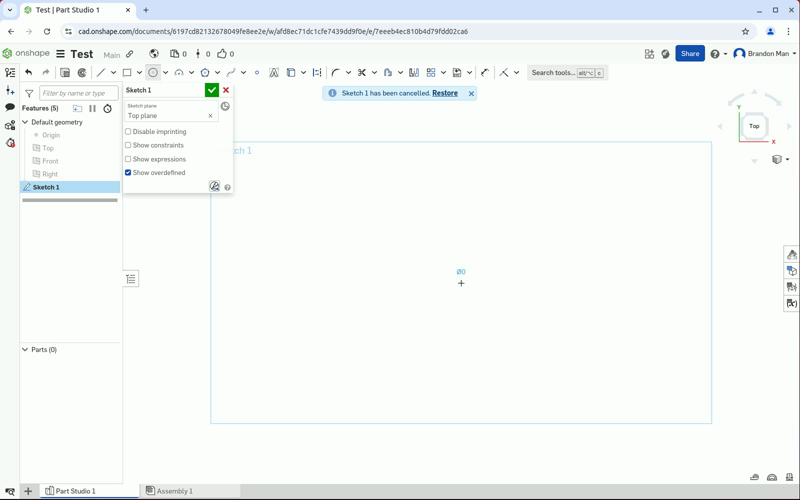
mouse_move(574, 282)
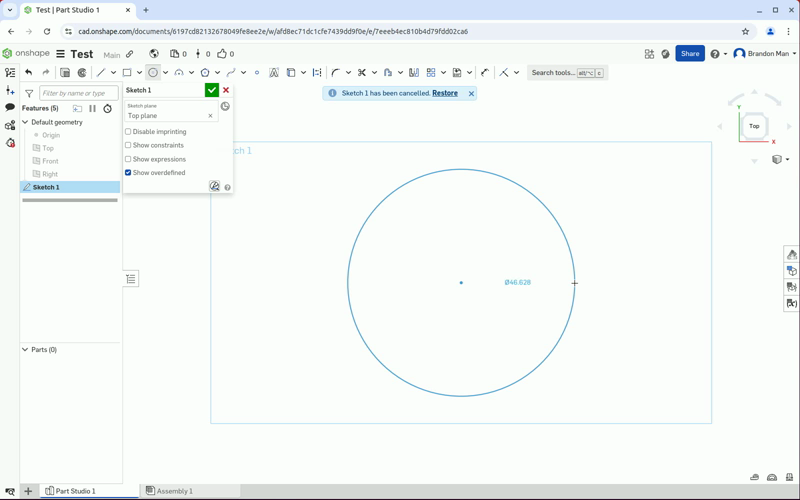
click(574, 282)
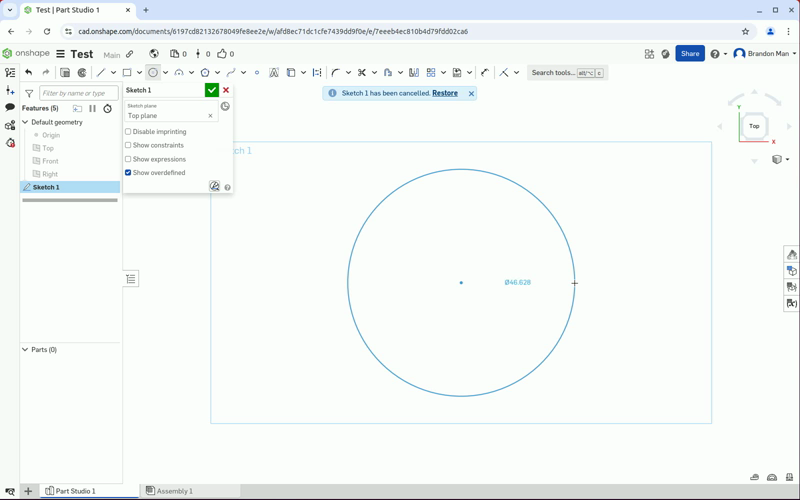
key(esc)
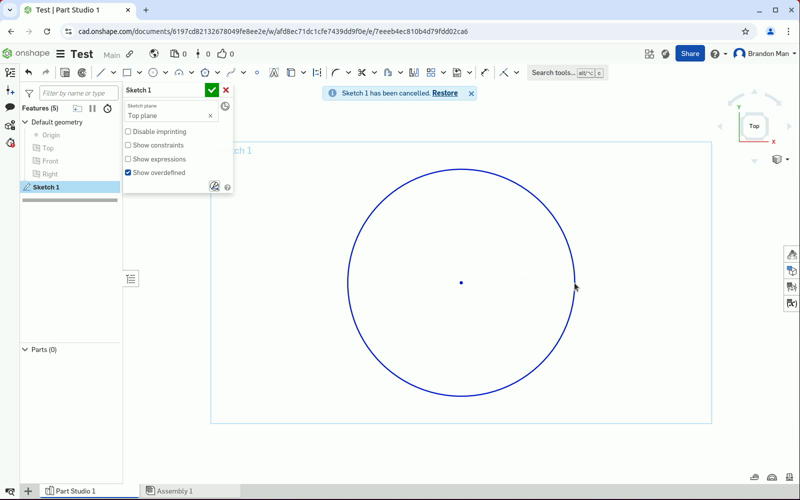
key(c)
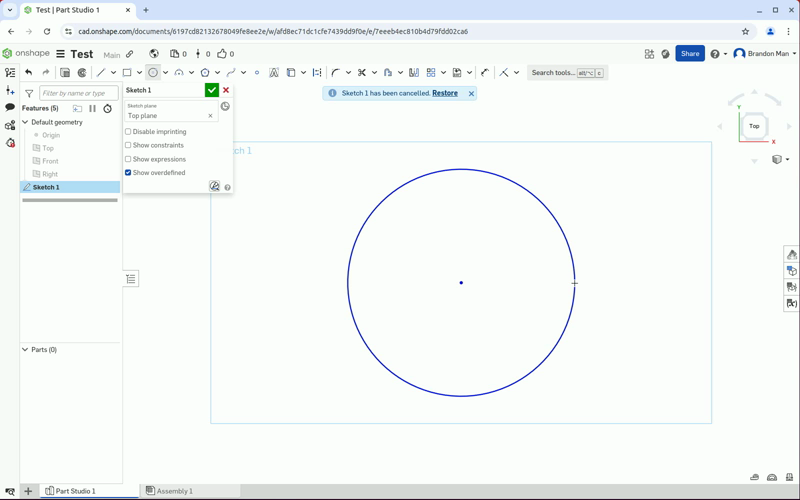
key_down(shift)
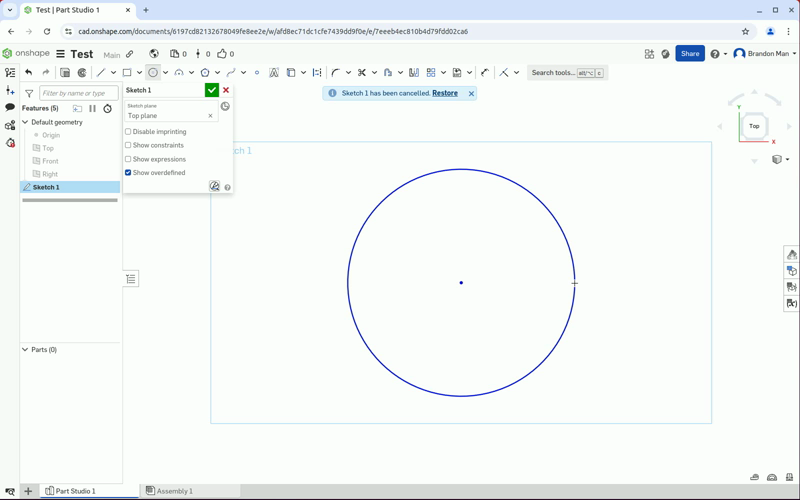
mouse_move(461, 282)
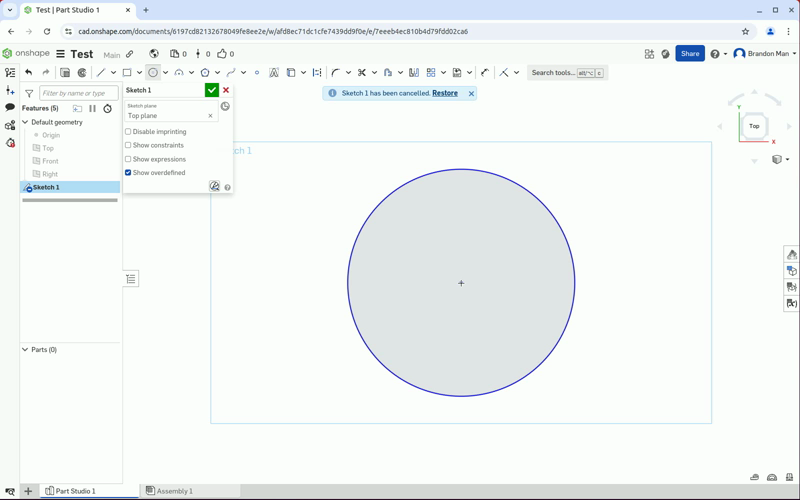
click(461, 282)
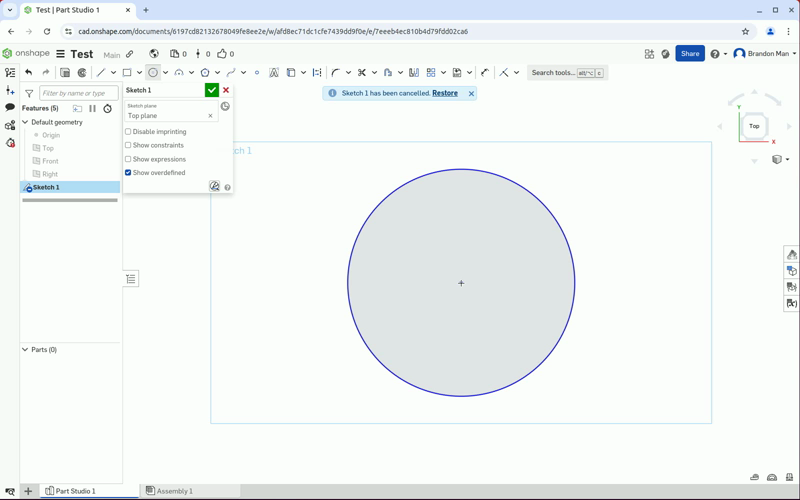
key_up(shift)
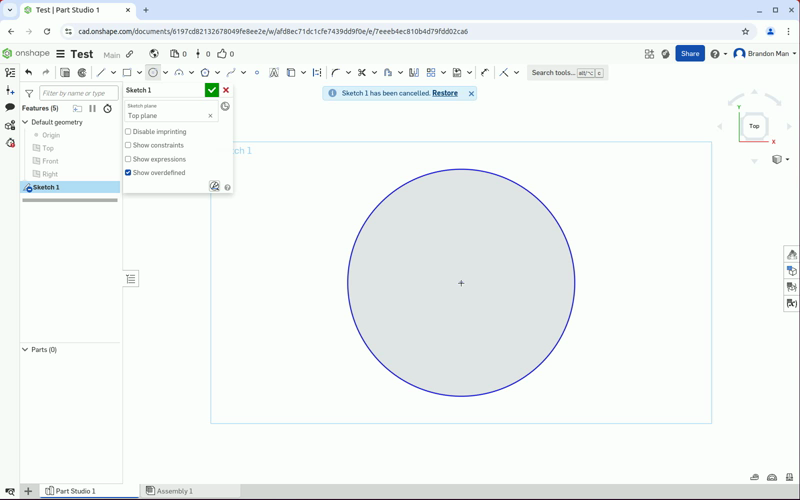
mouse_move(565, 282)
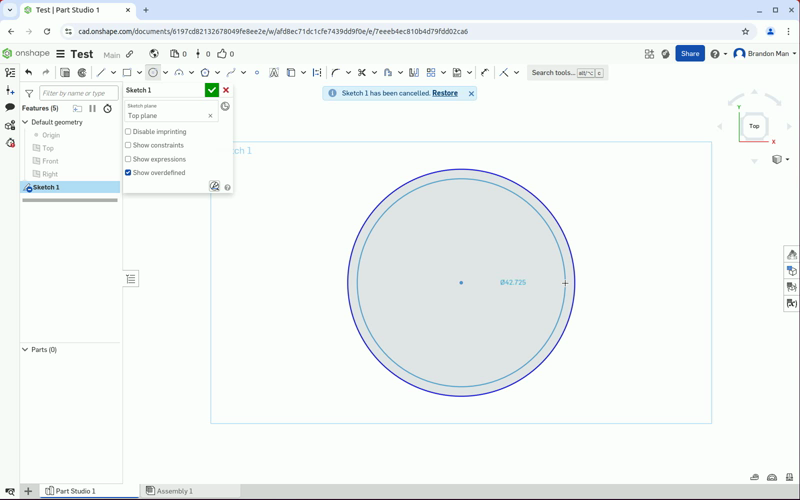
click(565, 282)
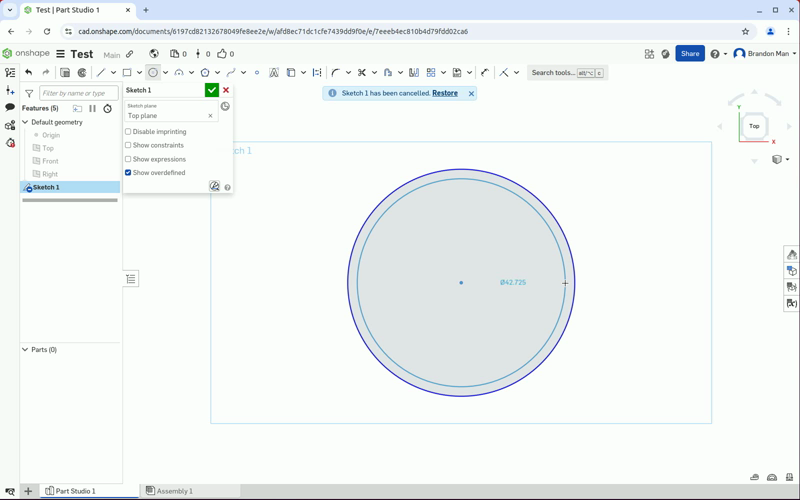
key(esc)
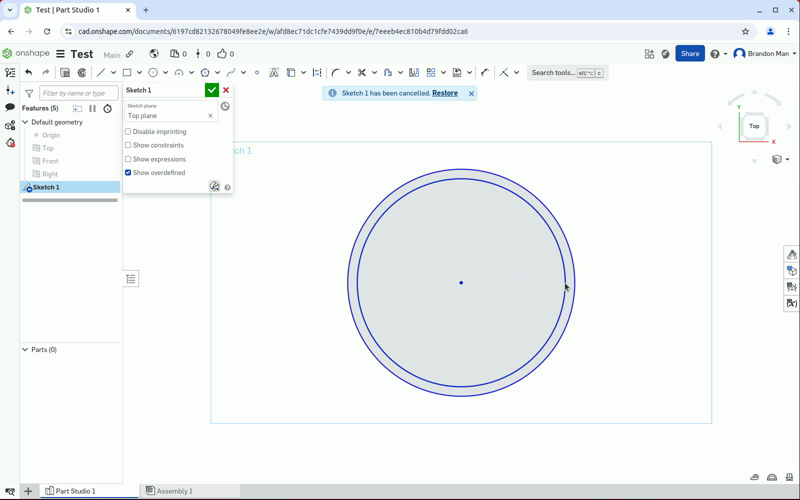
mouse_move(486, 387)
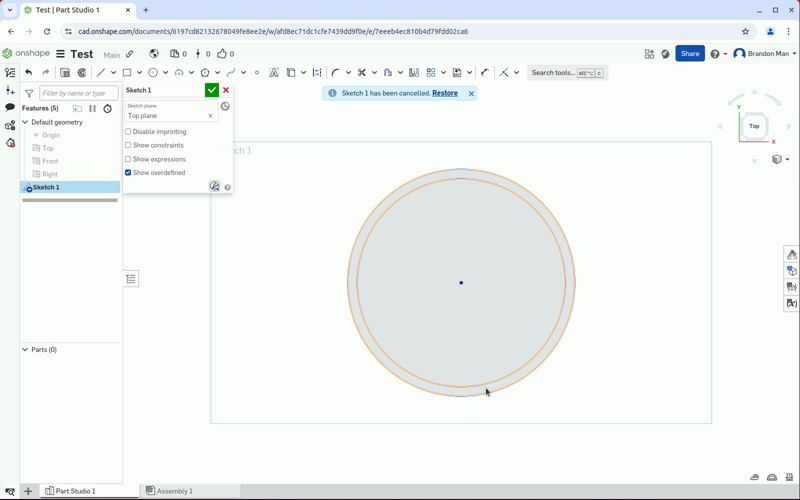
click(486, 387)
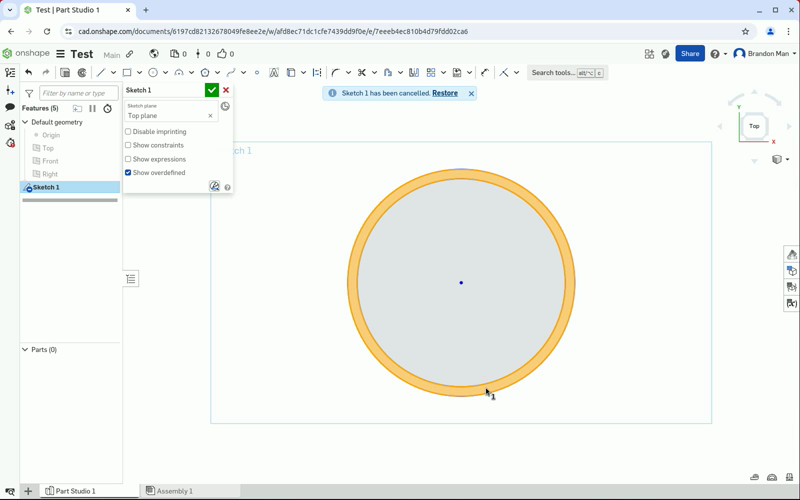
mouse_move(73, 352)
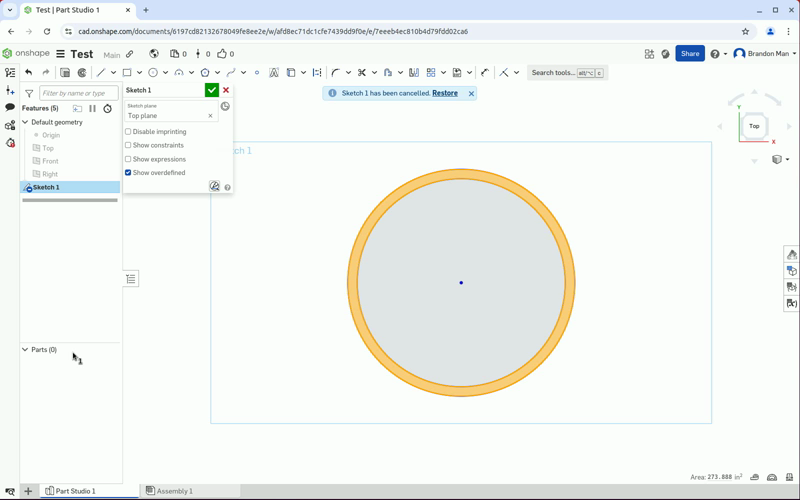
key(shift+y)
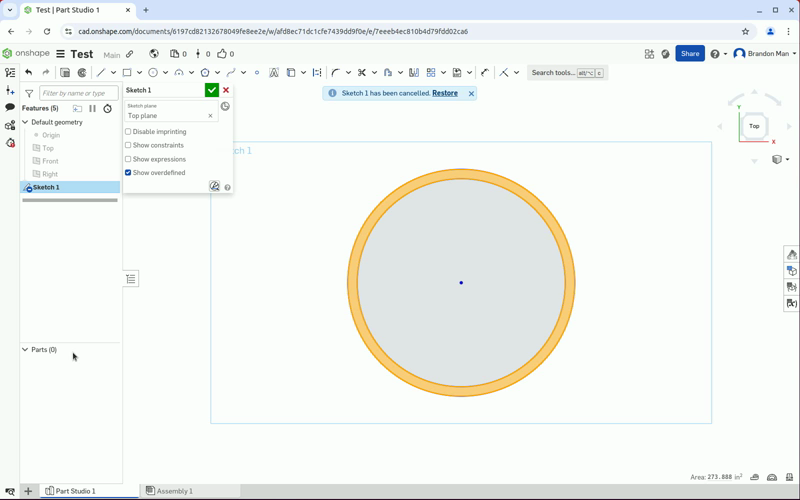
key(shift+e)
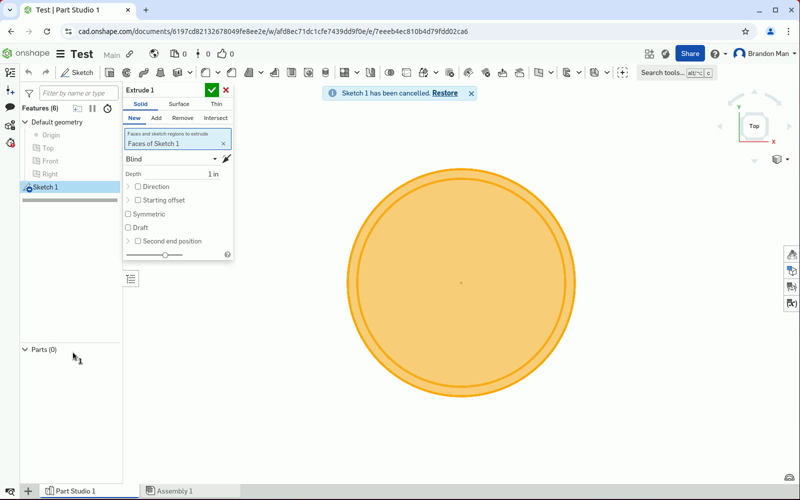
mouse_move(143, 106)
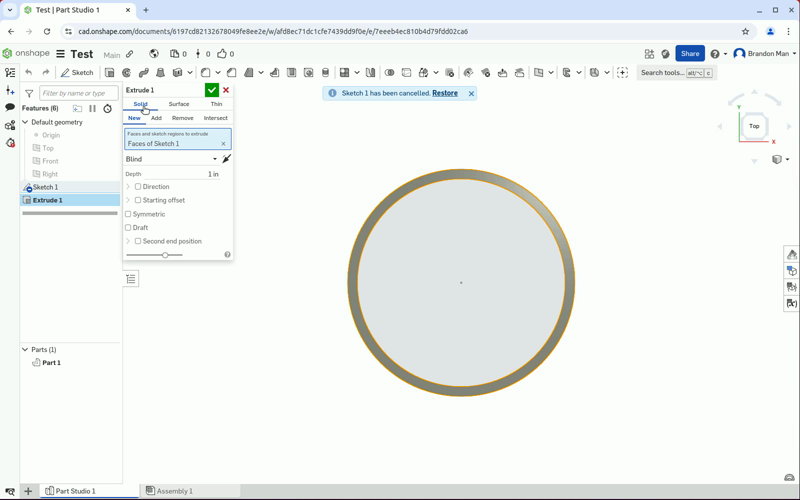
click(143, 106)
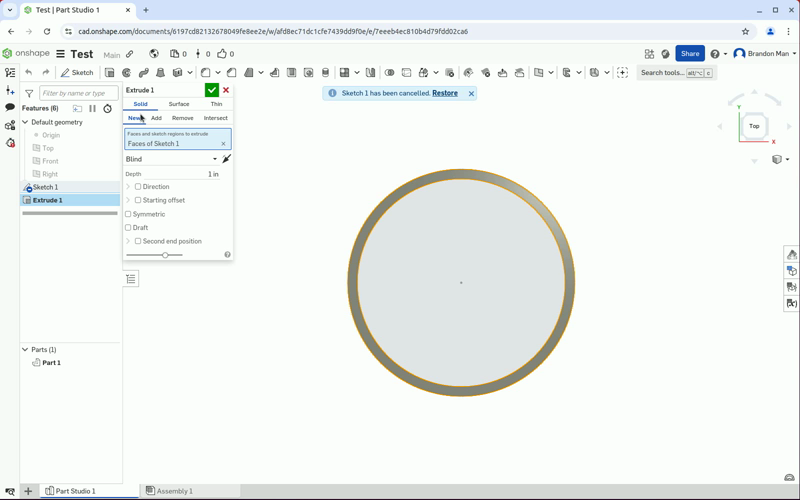
mouse_move(137, 120)
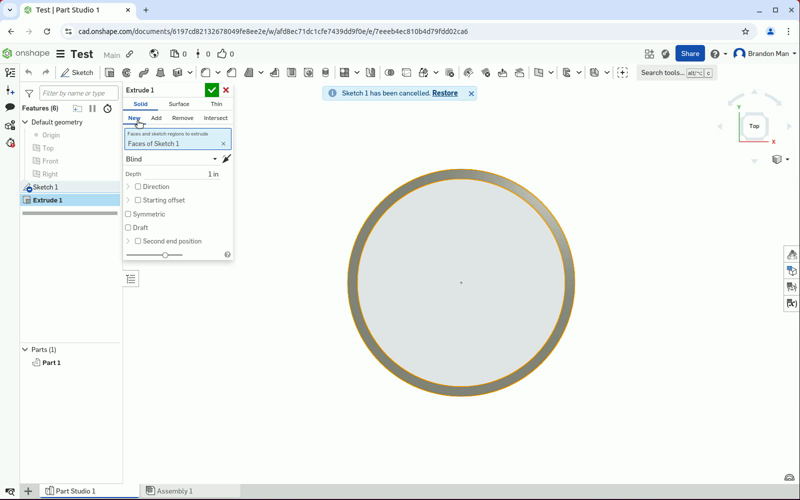
click(137, 120)
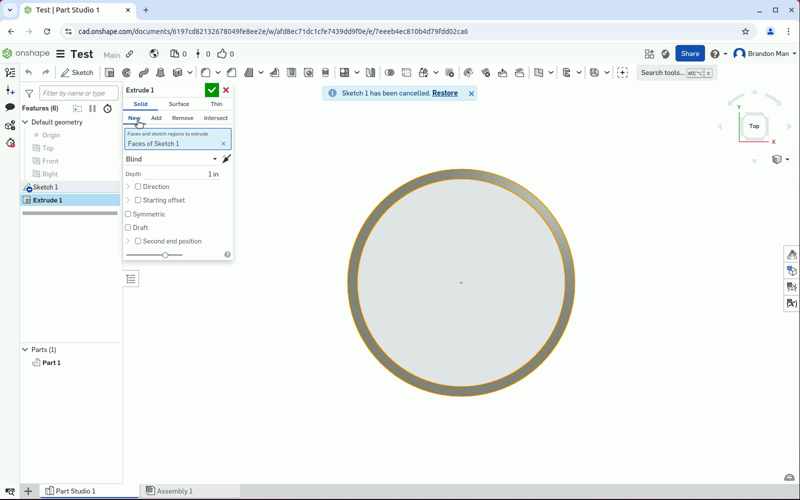
key(tab, 4)
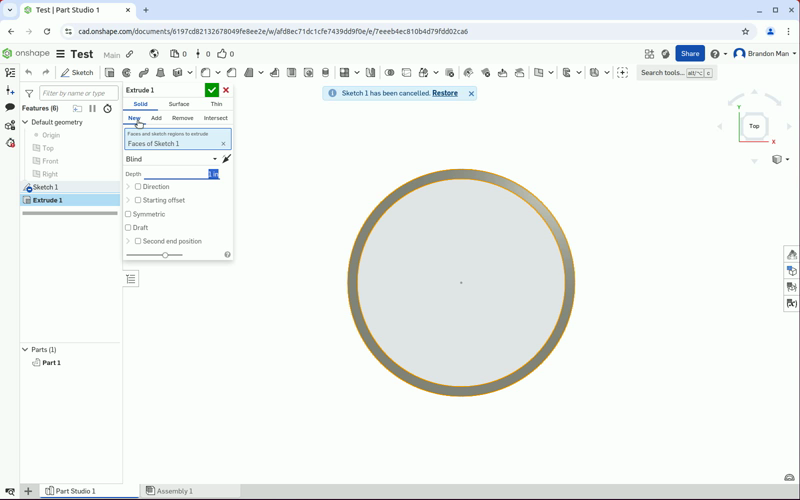
text(3.37)
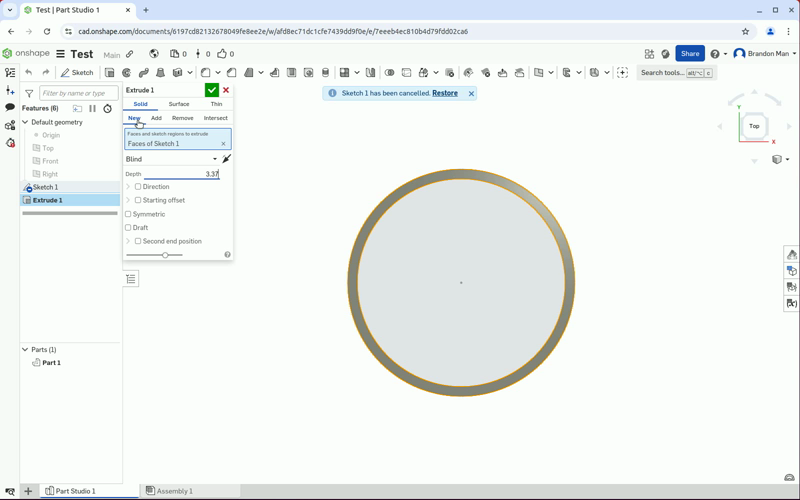
key(enter)
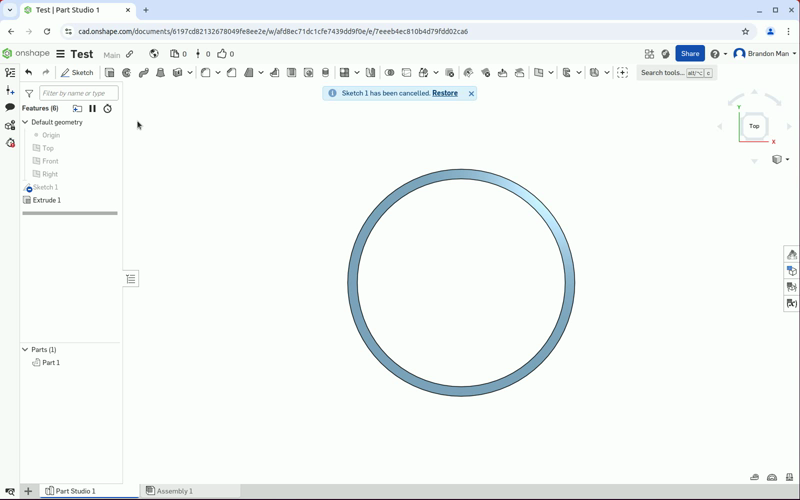
key(shift+h)
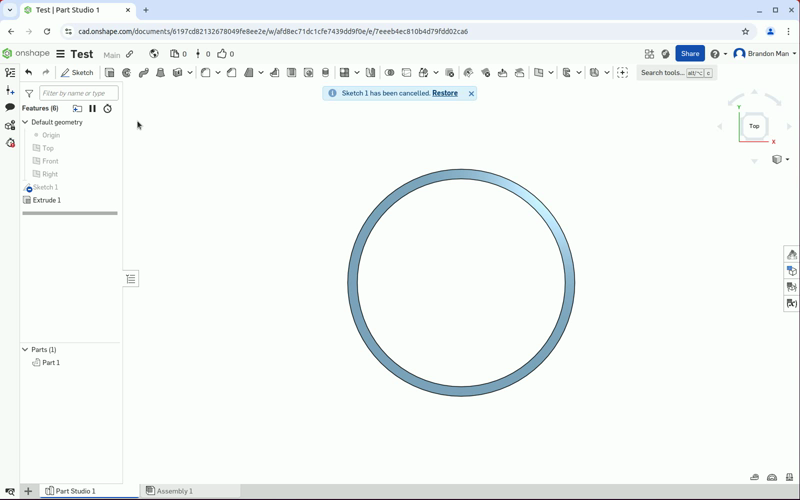
key(shift+h)
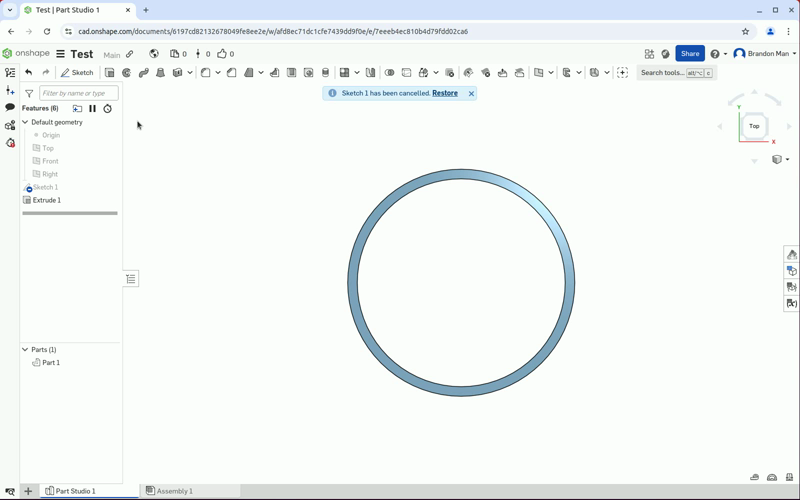
mouse_move(73, 189)
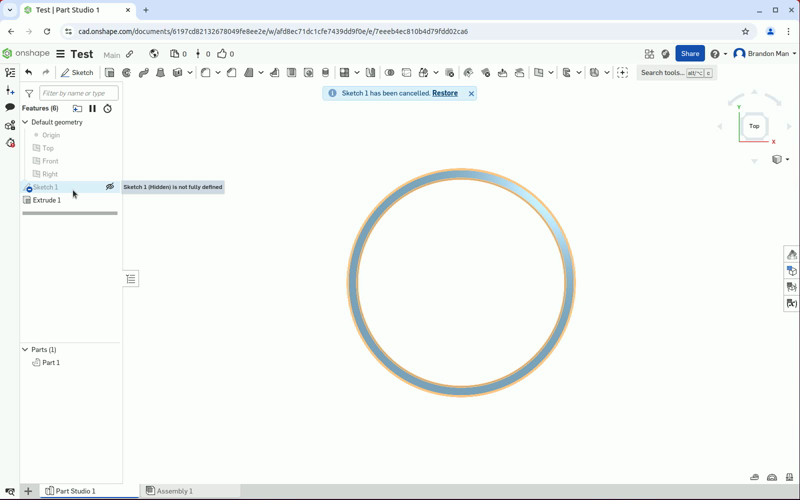
click(73, 189)
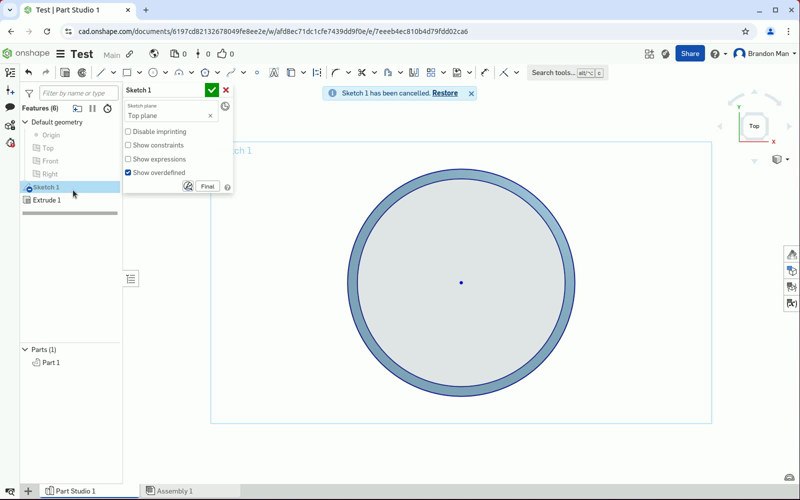
mouse_move(229, 92)
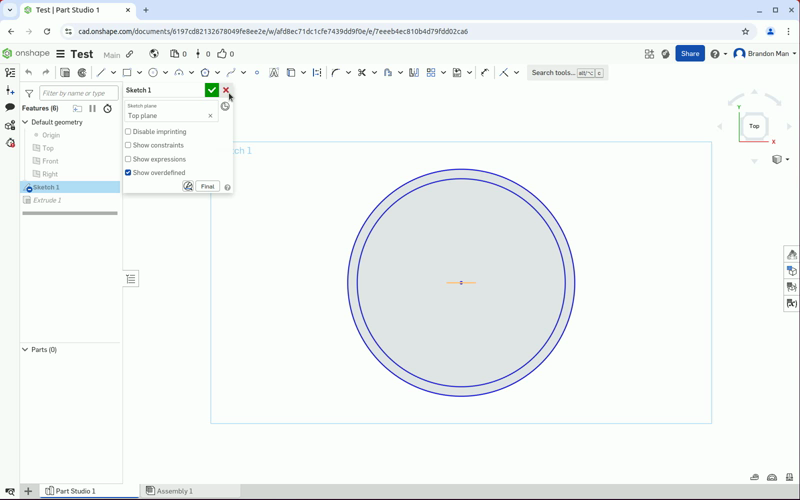
click(229, 92)
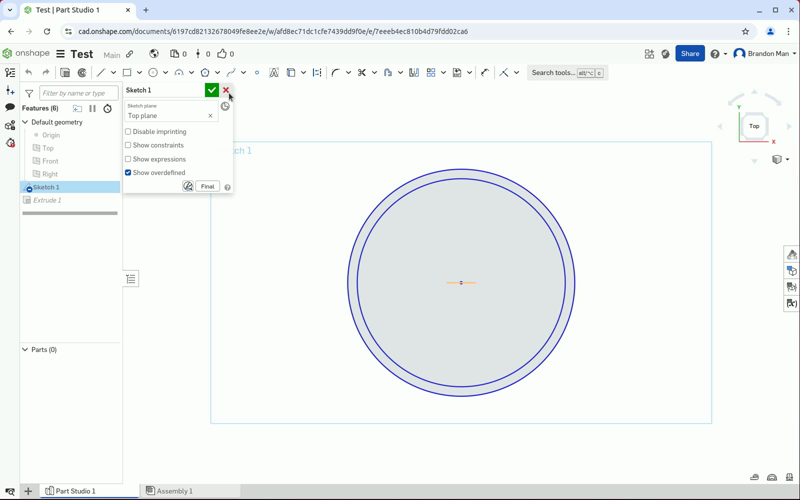
key(shift+s)
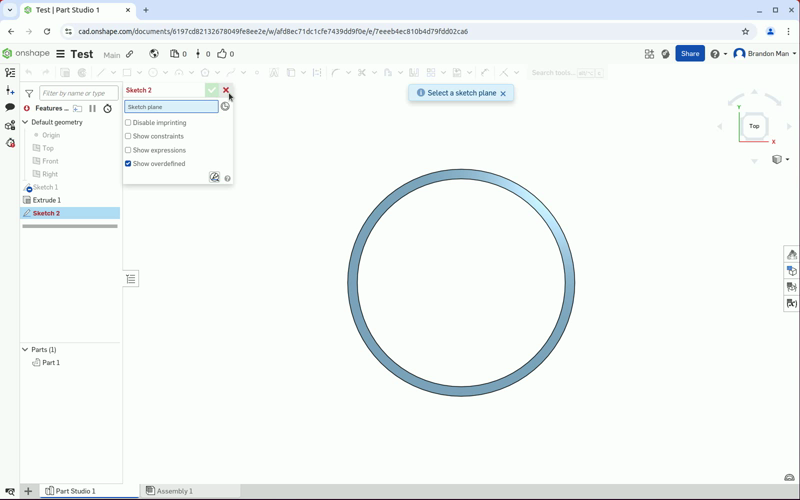
mouse_move(73, 150)
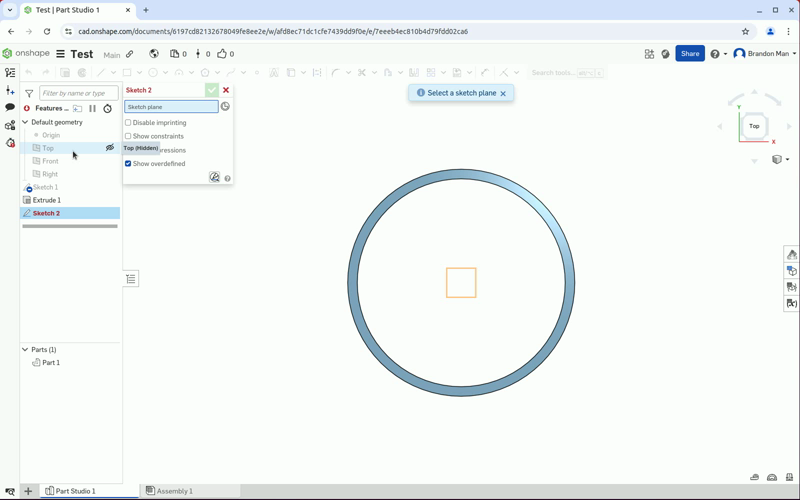
click(73, 150)
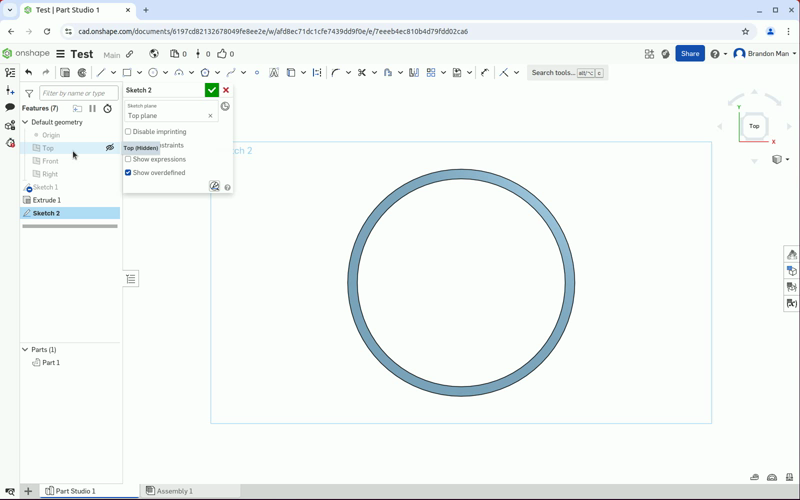
mouse_move(73, 352)
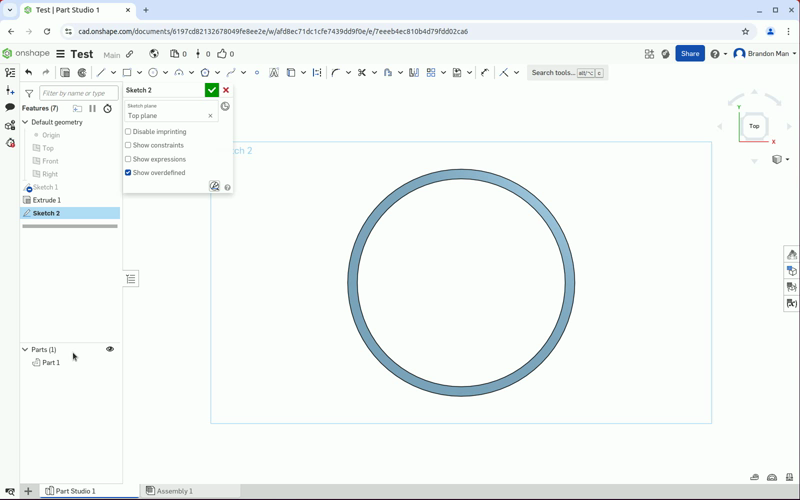
key(y)
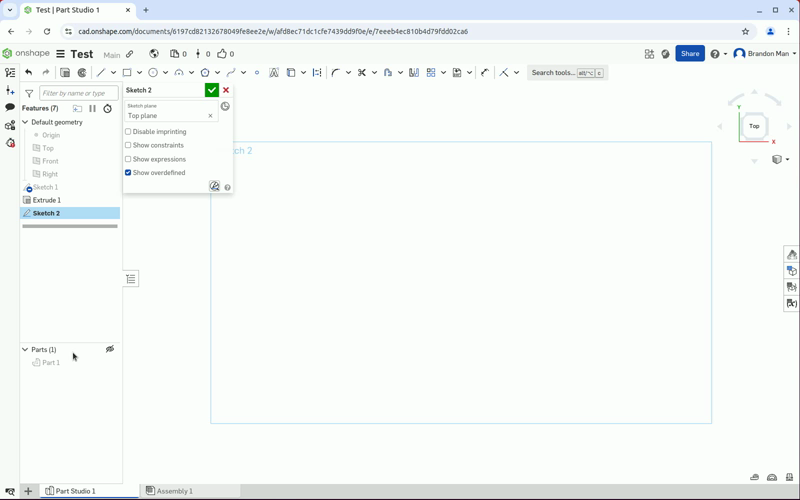
key(l)
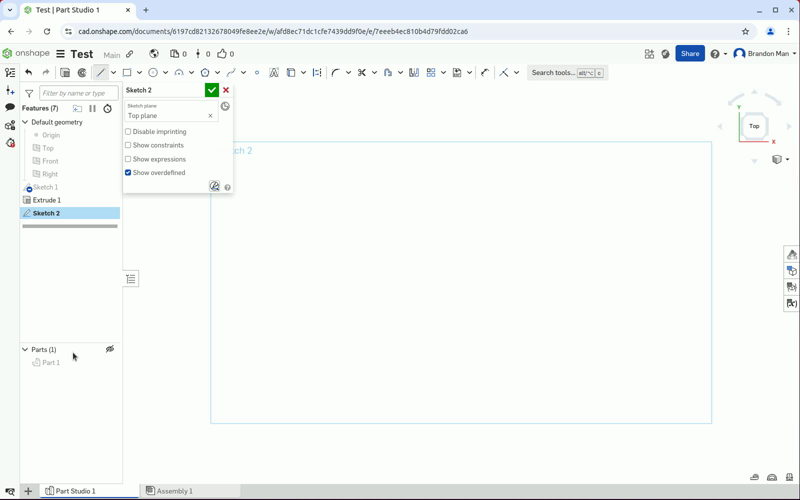
key_down(shift)
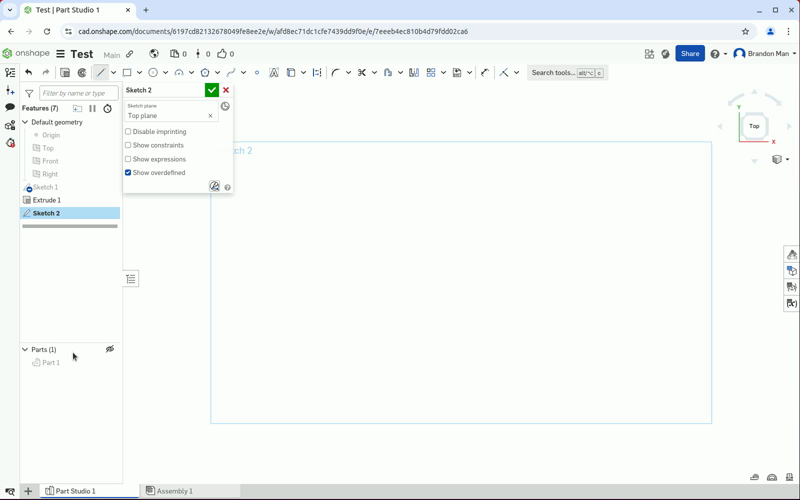
mouse_move(370, 335)
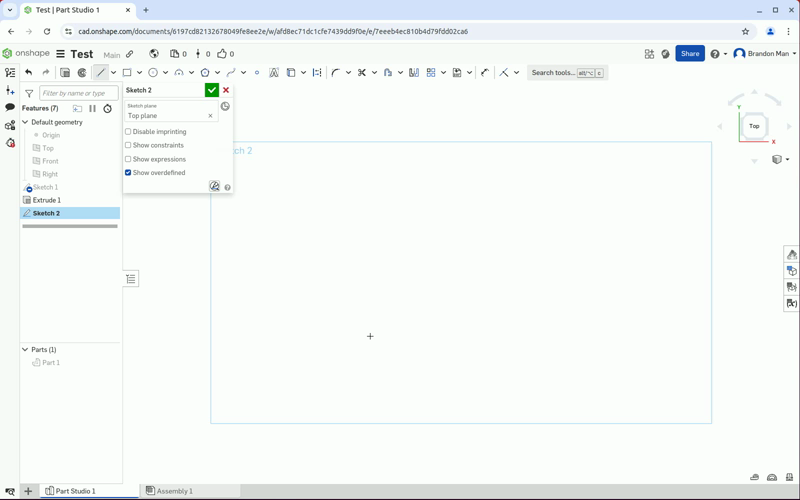
click(370, 335)
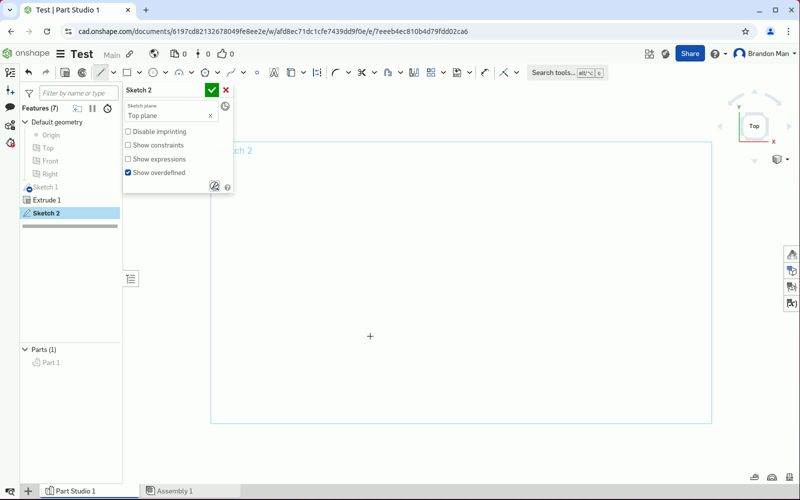
key_up(shift)
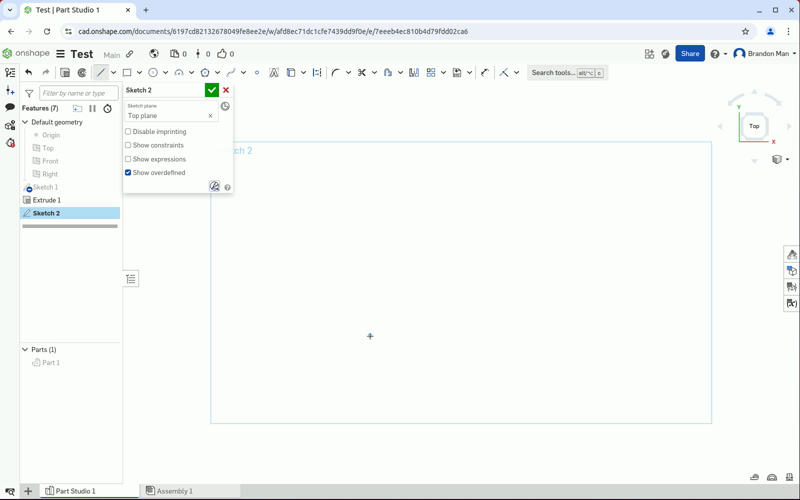
key_down(shift)
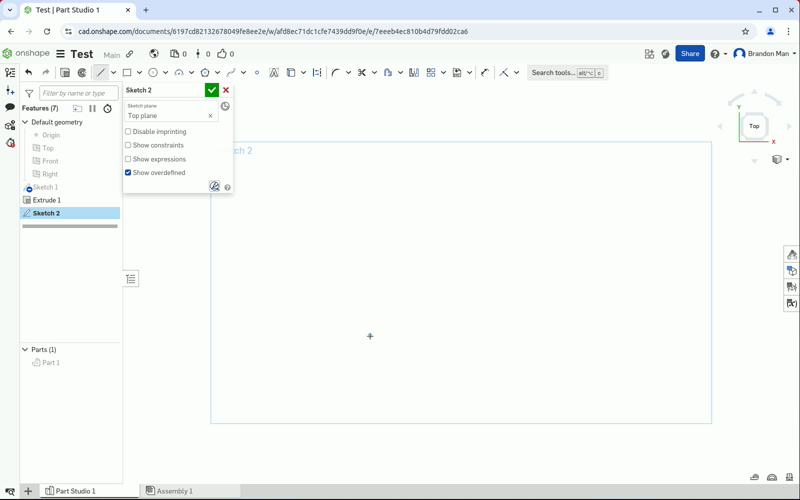
mouse_move(459, 387)
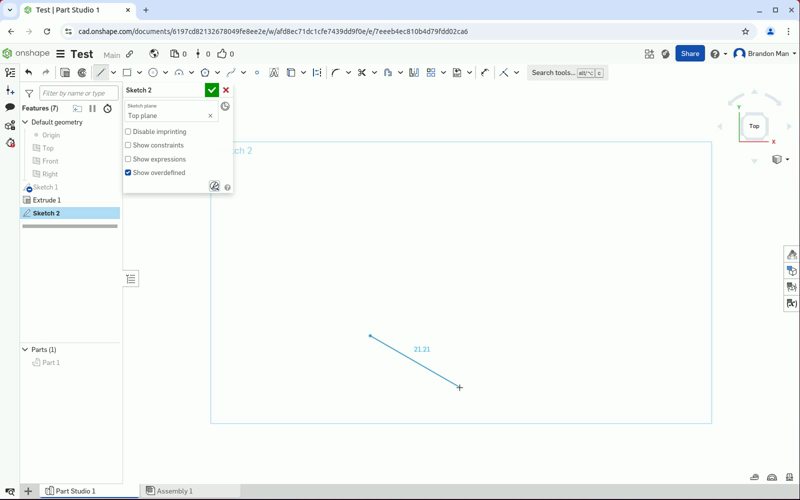
click(459, 387)
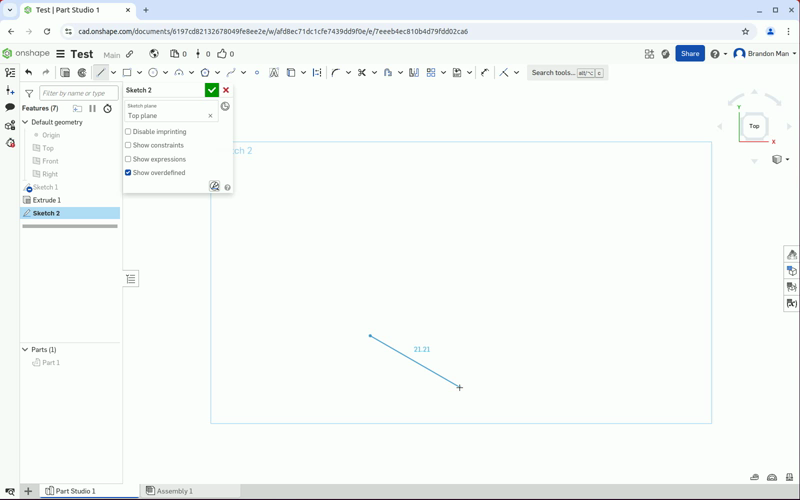
key_up(shift)
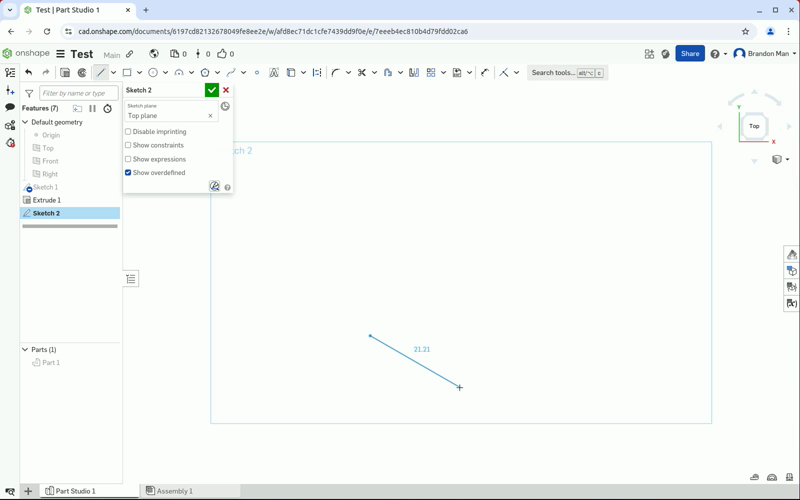
key_down(shift)
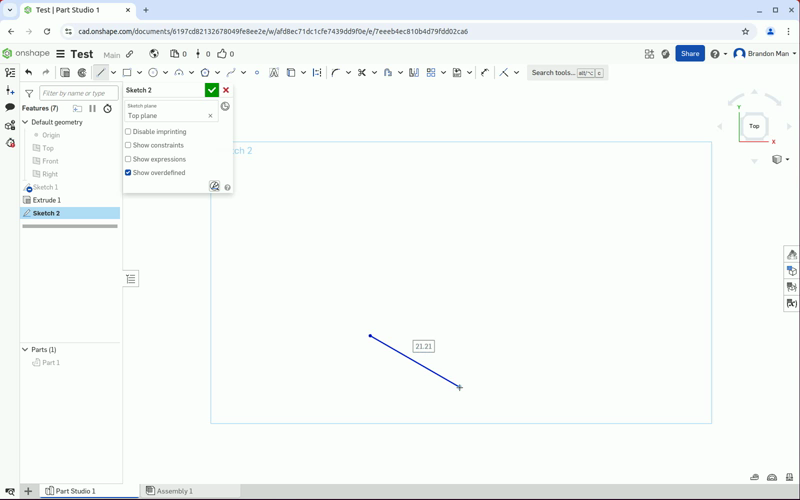
mouse_move(551, 335)
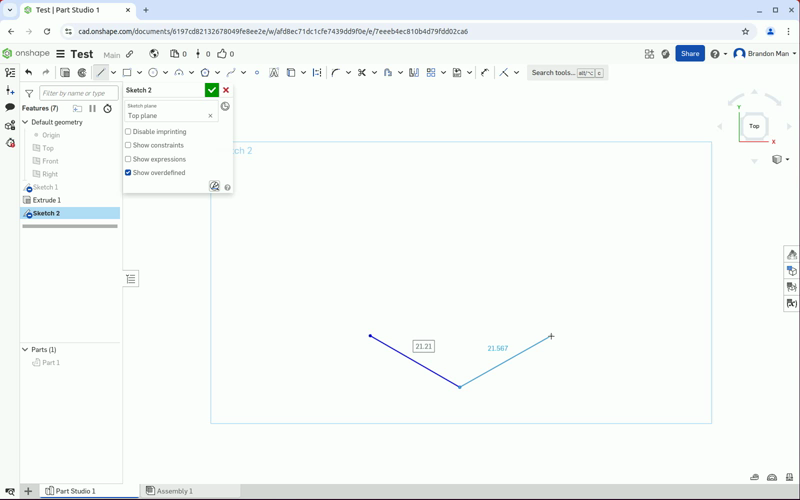
click(551, 335)
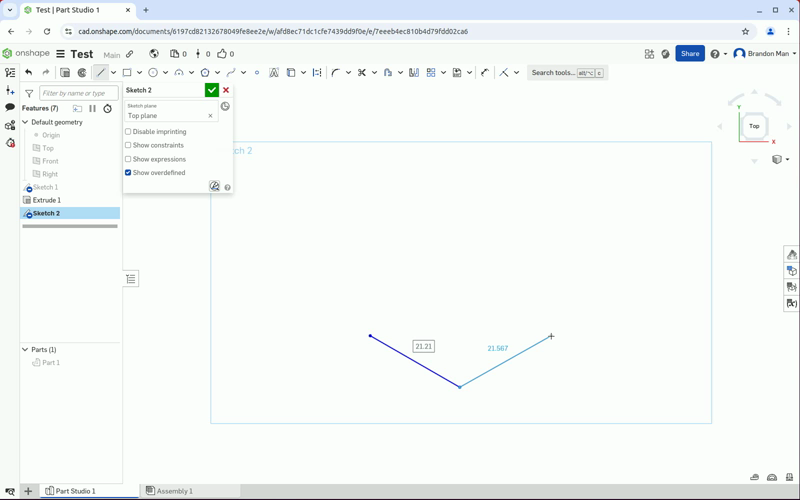
key_up(shift)
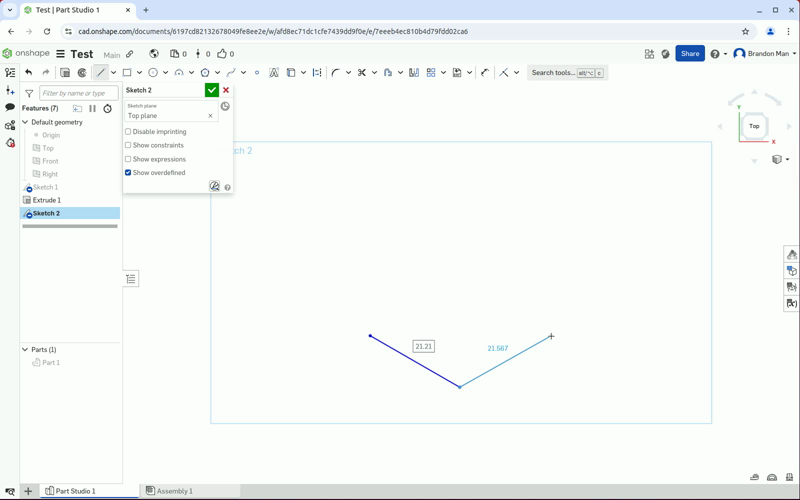
key_down(shift)
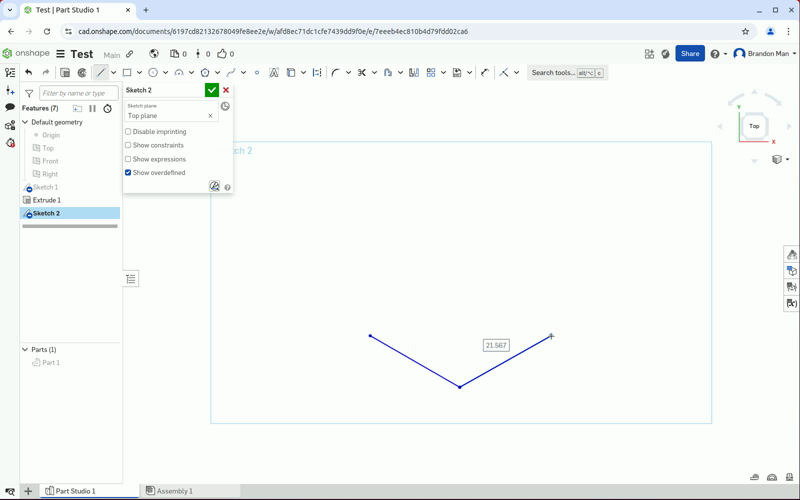
mouse_move(551, 231)
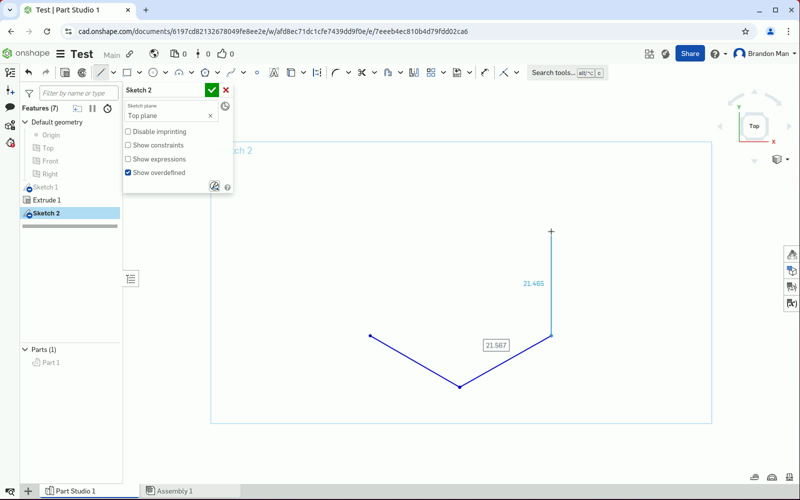
click(551, 231)
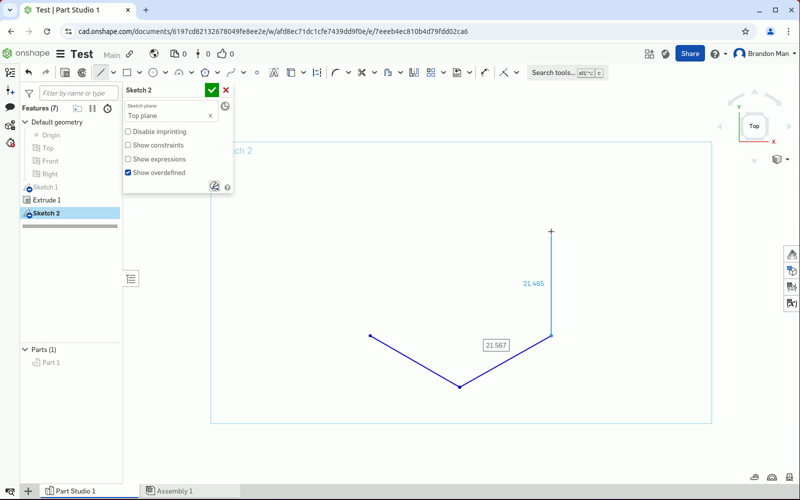
key_up(shift)
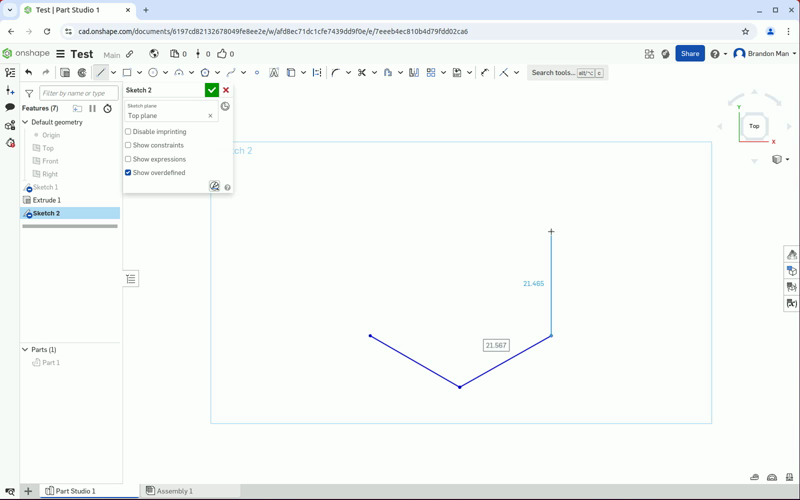
key_down(shift)
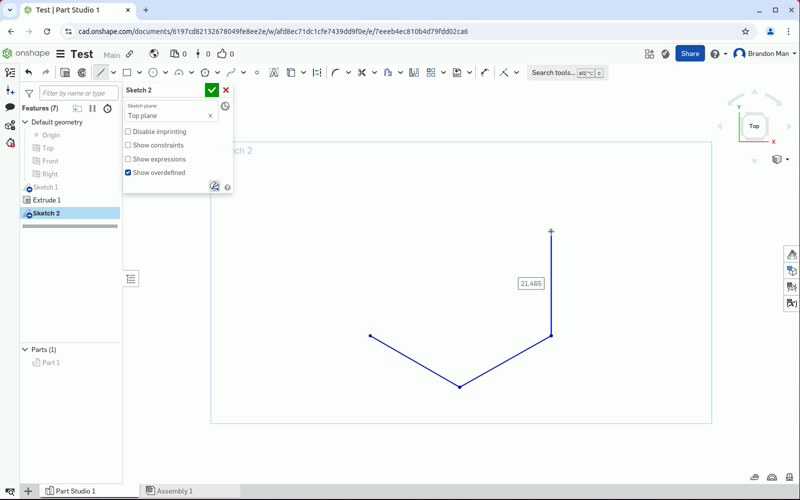
mouse_move(461, 179)
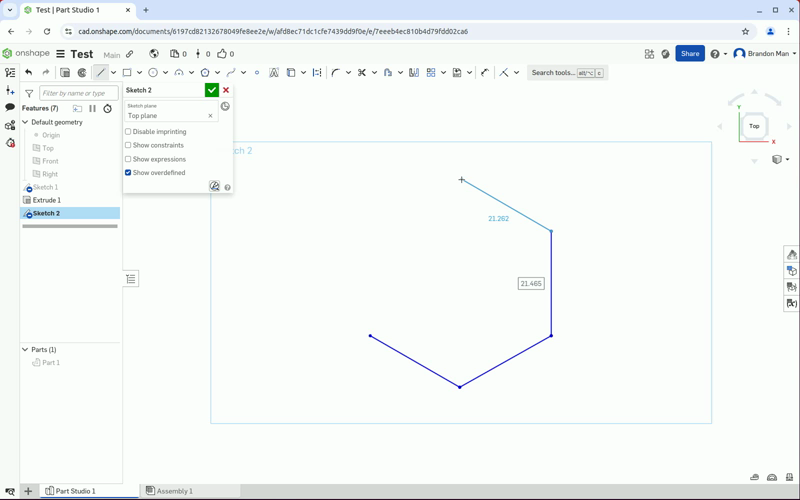
click(461, 179)
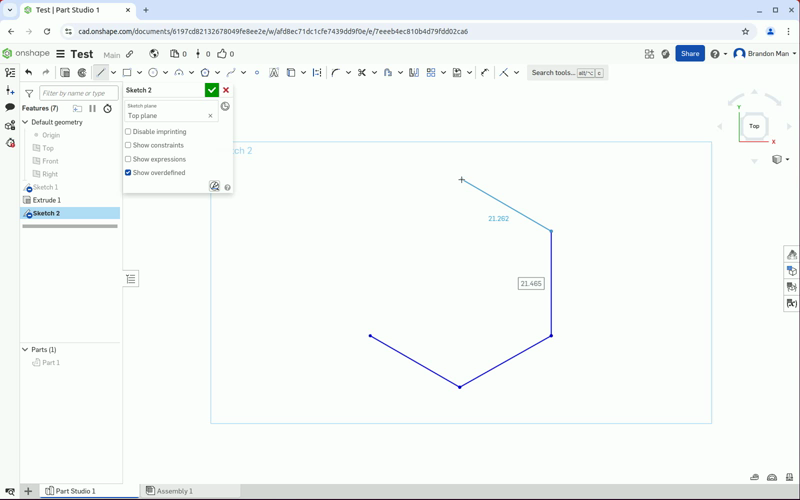
key_up(shift)
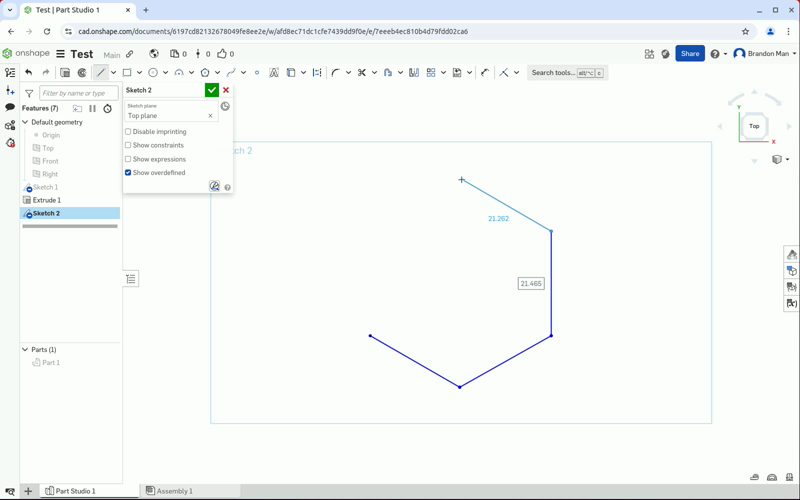
key_down(shift)
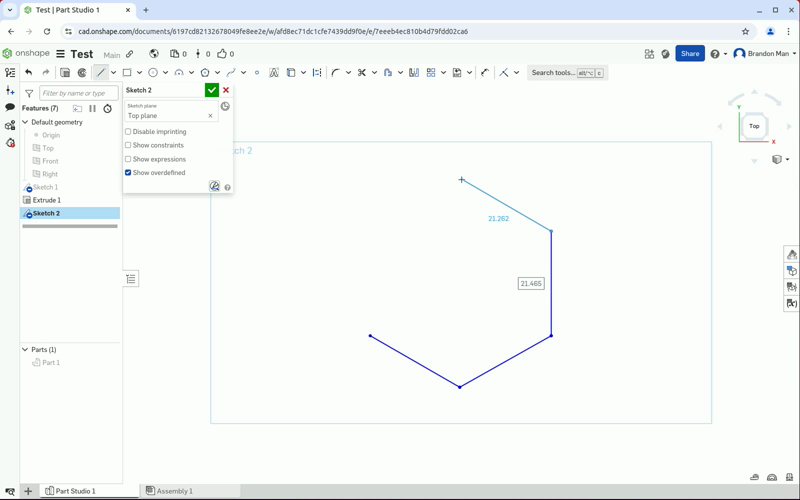
mouse_move(370, 231)
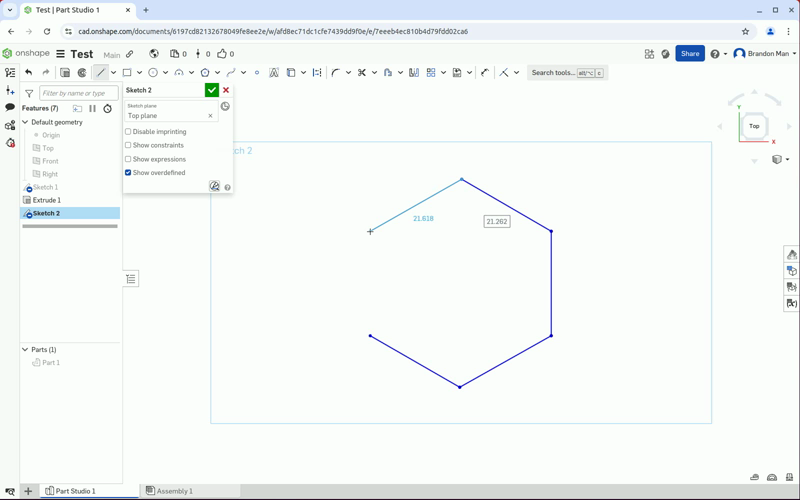
click(370, 231)
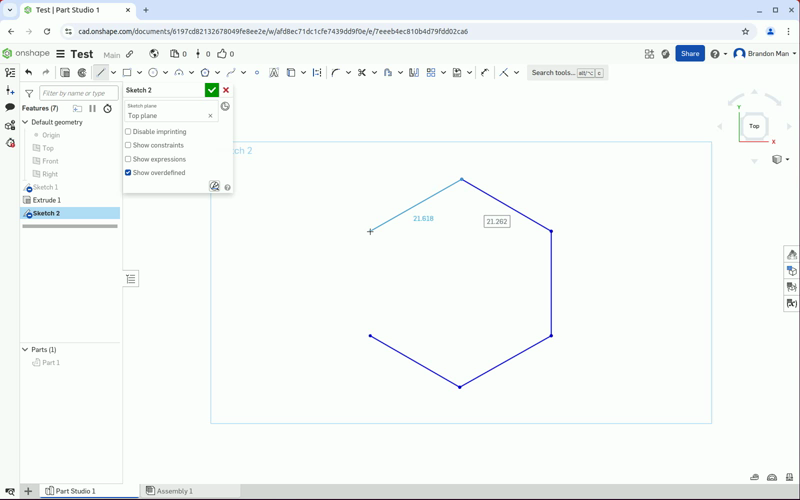
key_up(shift)
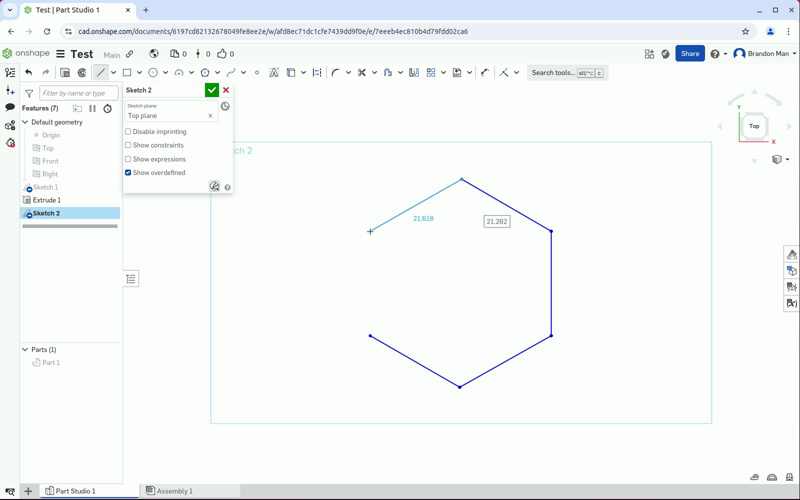
key_down(shift)
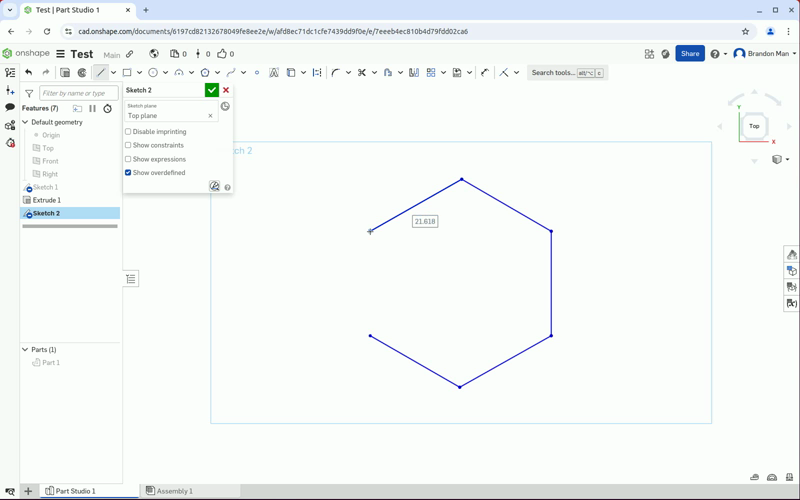
mouse_move(370, 335)
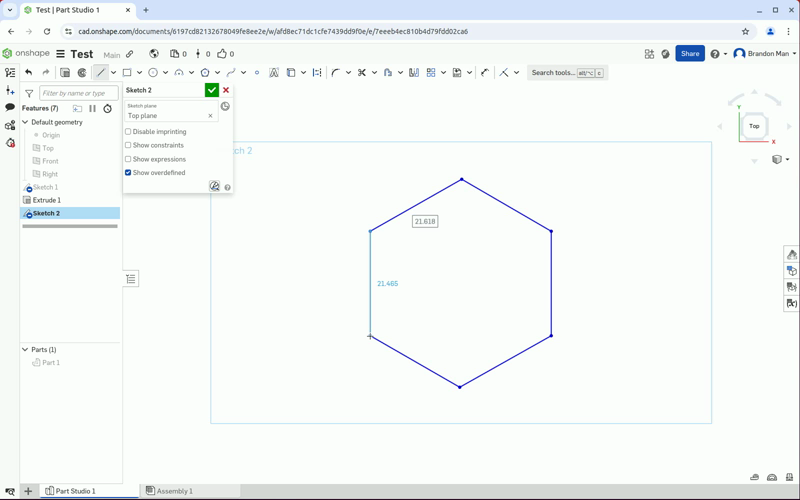
key_up(shift)
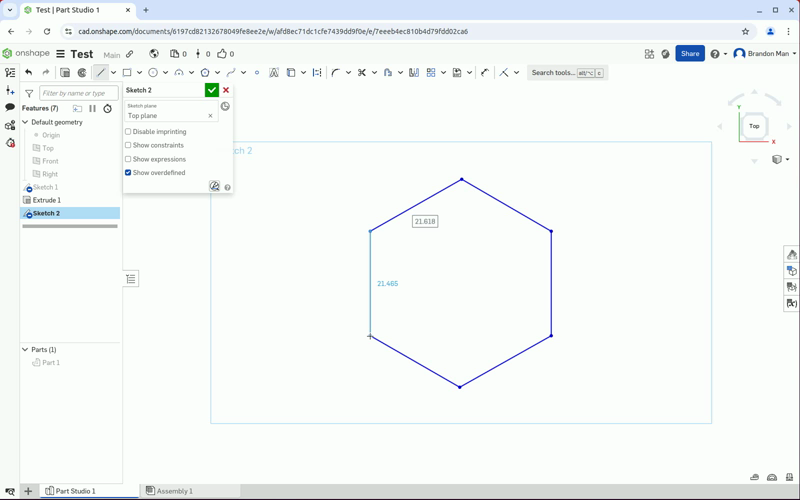
click(370, 335)
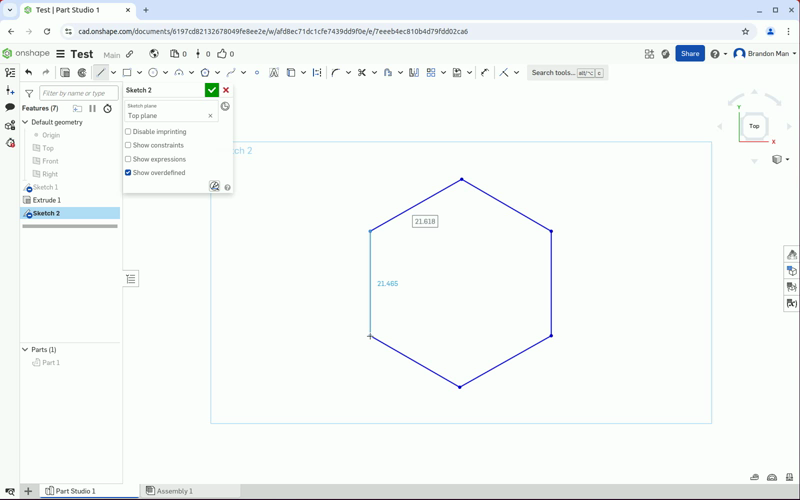
key(esc)
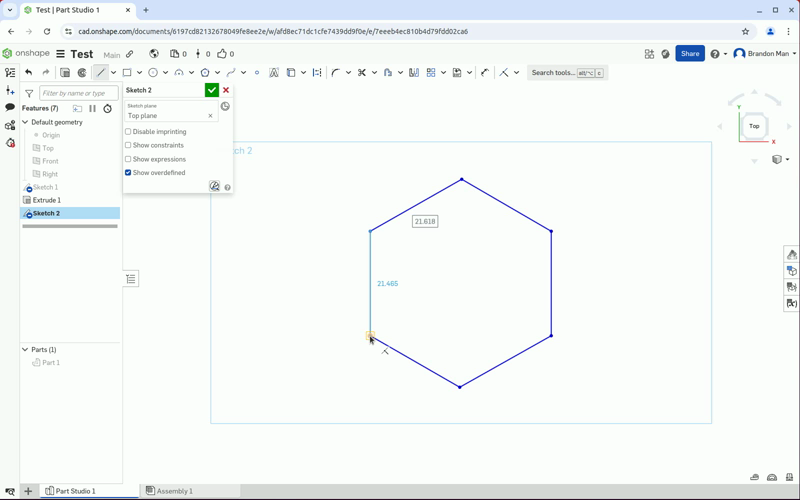
mouse_move(462, 228)
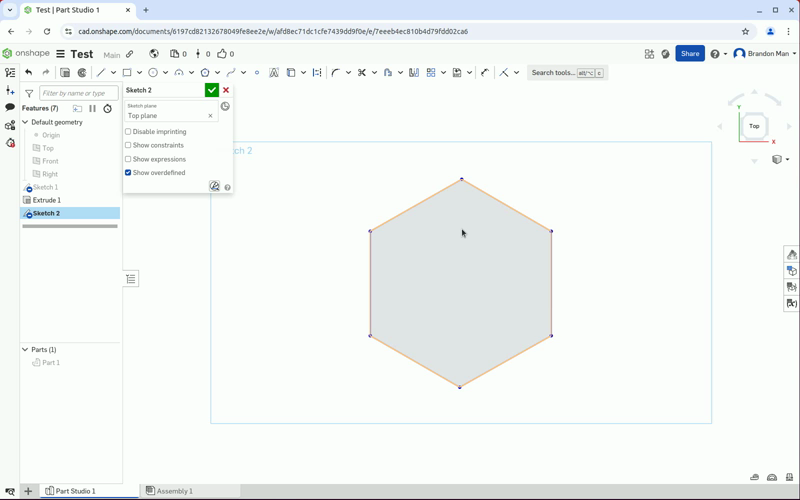
click(462, 228)
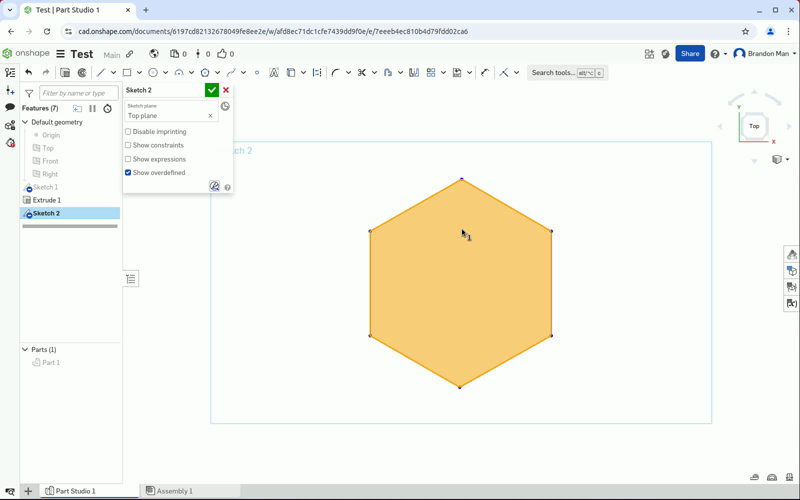
mouse_move(73, 352)
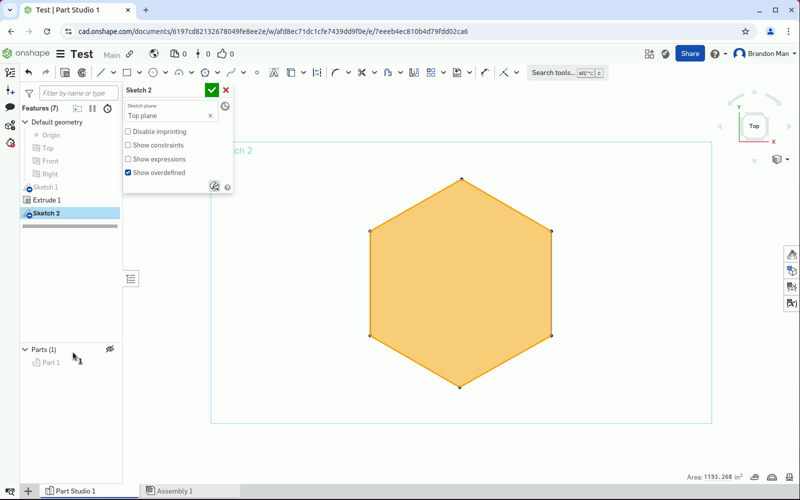
key(shift+y)
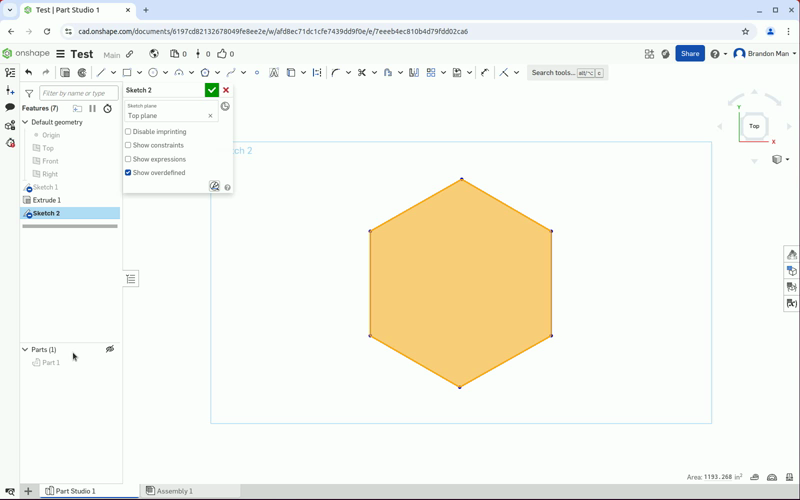
key(shift+e)
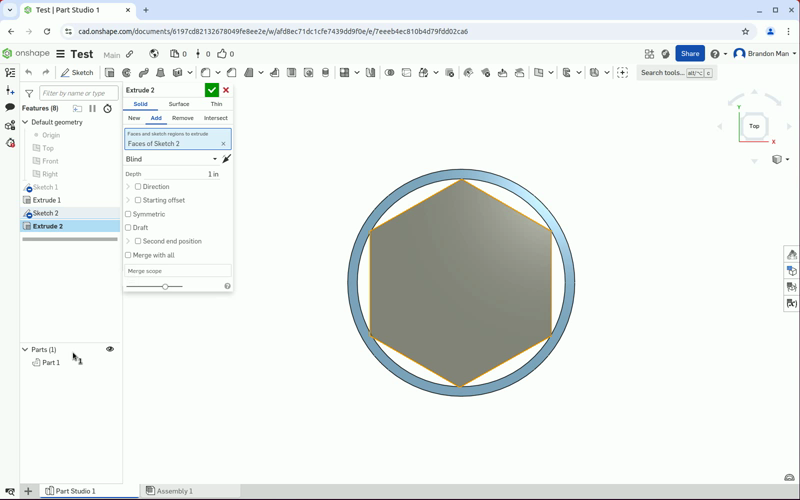
mouse_move(143, 106)
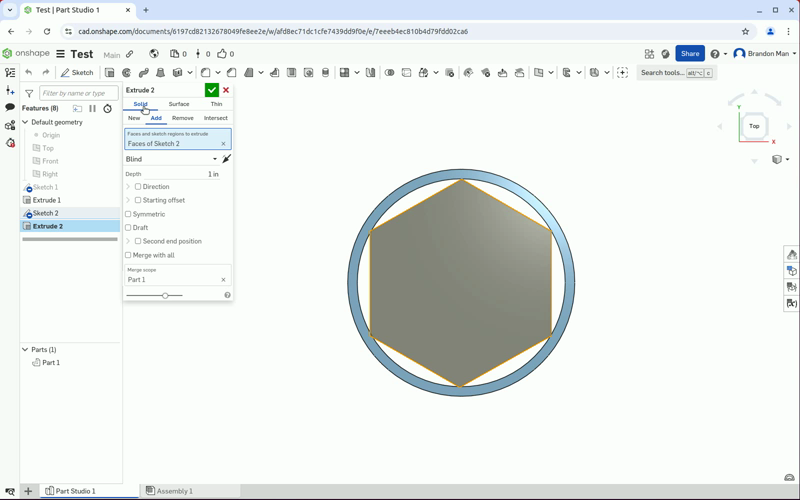
click(143, 106)
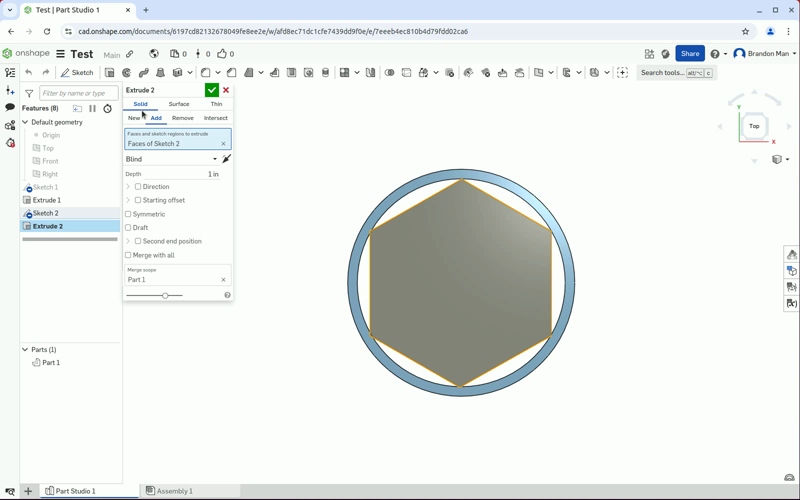
mouse_move(137, 120)
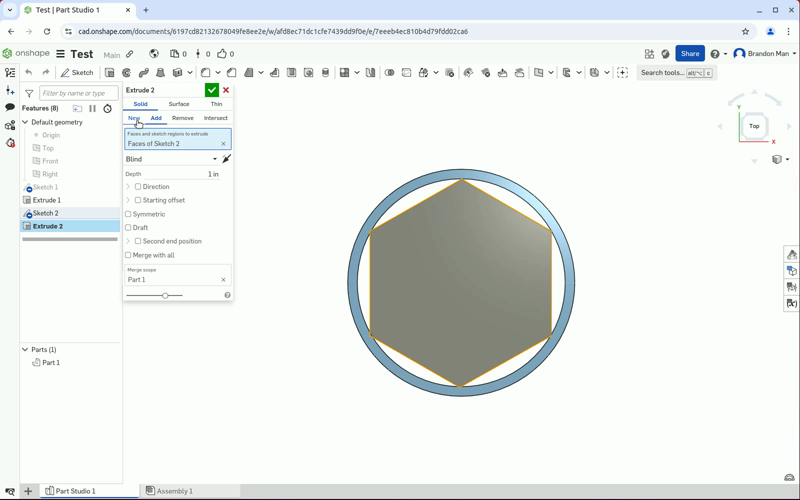
click(137, 120)
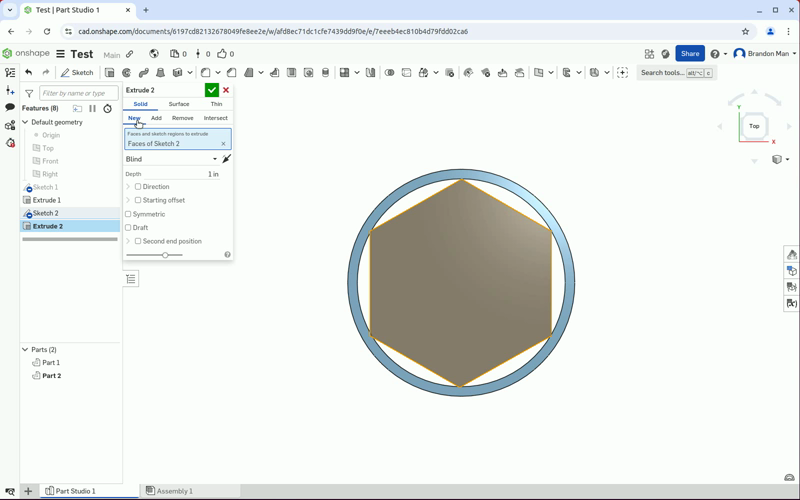
key(tab, 4)
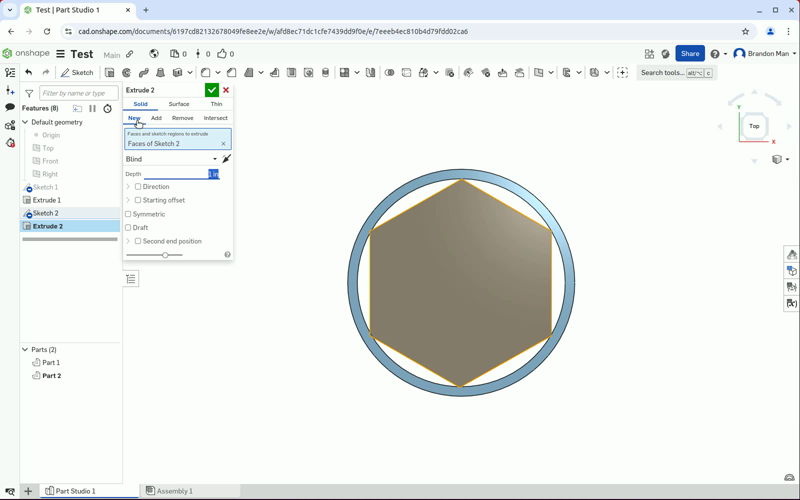
text(1.685)
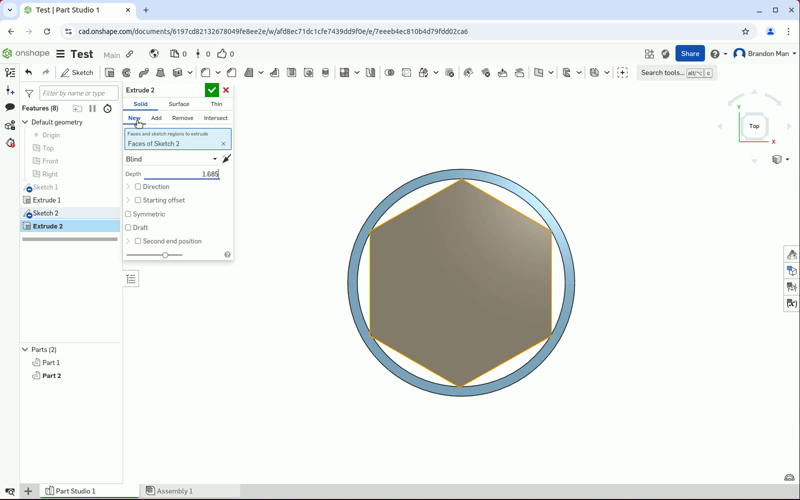
key(enter)
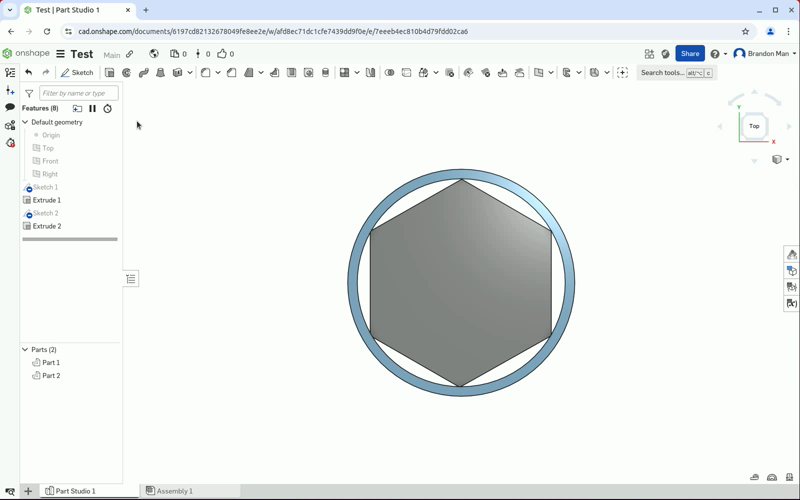
key(shift+h)
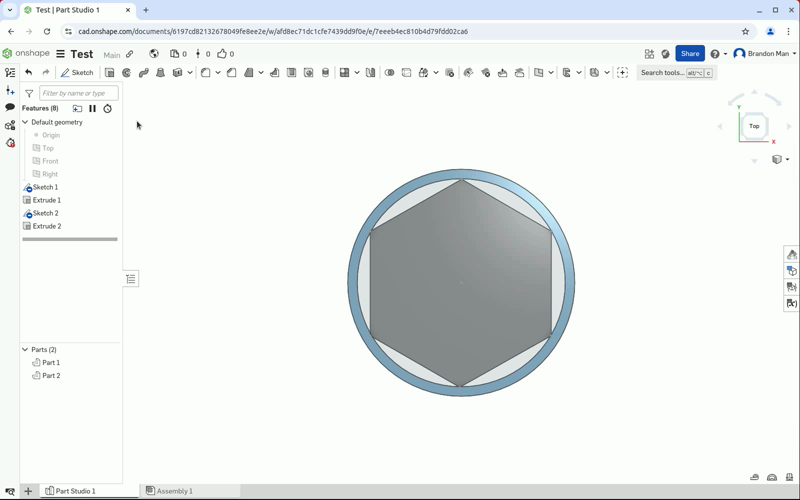
key(shift+h)
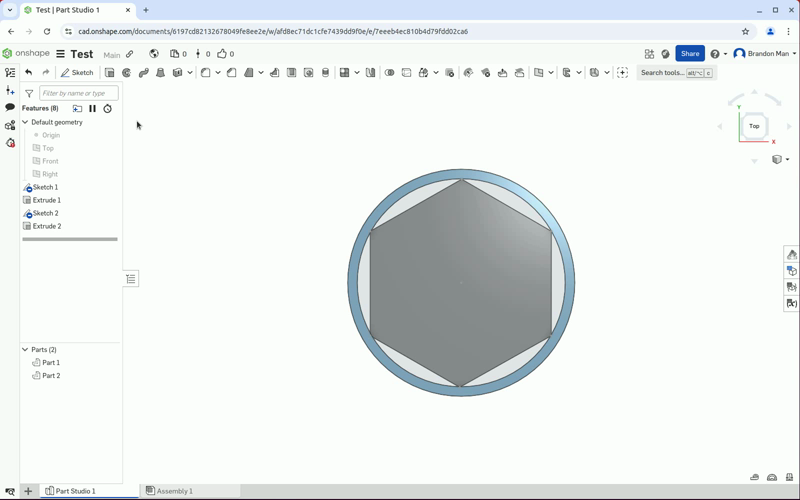
key(shift+7)
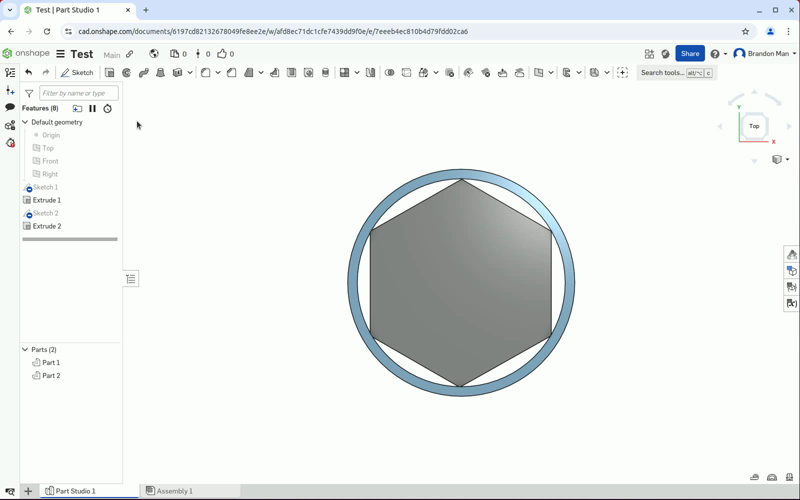
key(up, 3)
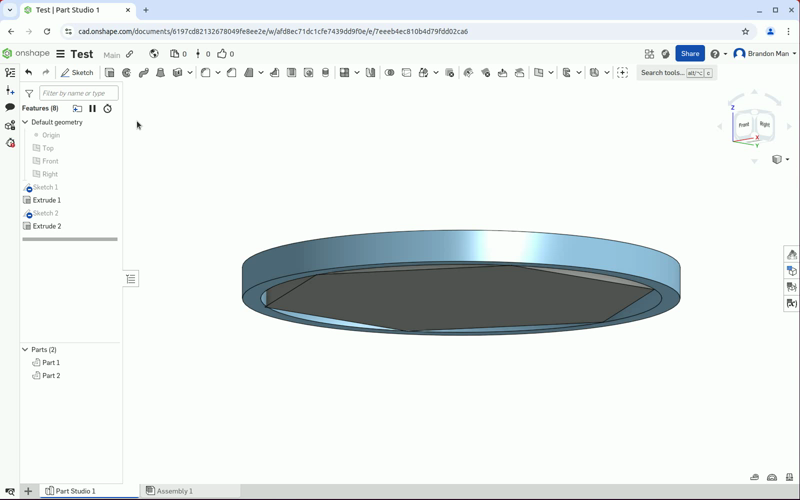
key(left, 3)
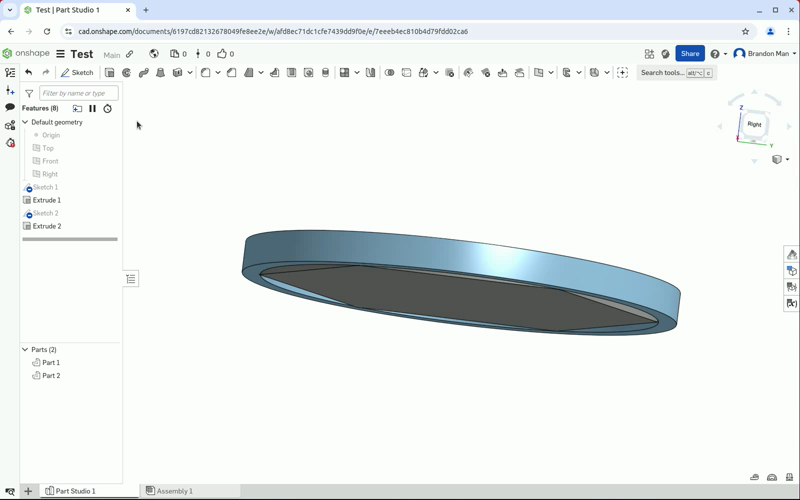
key(right, 3)
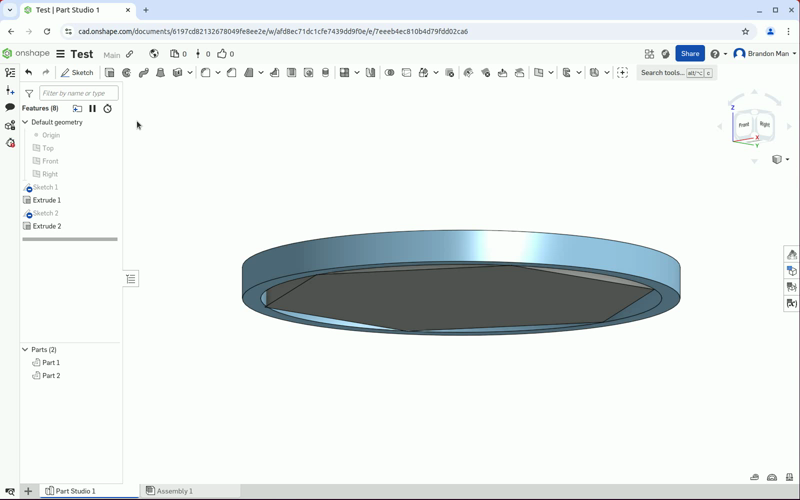
key(down, 3)
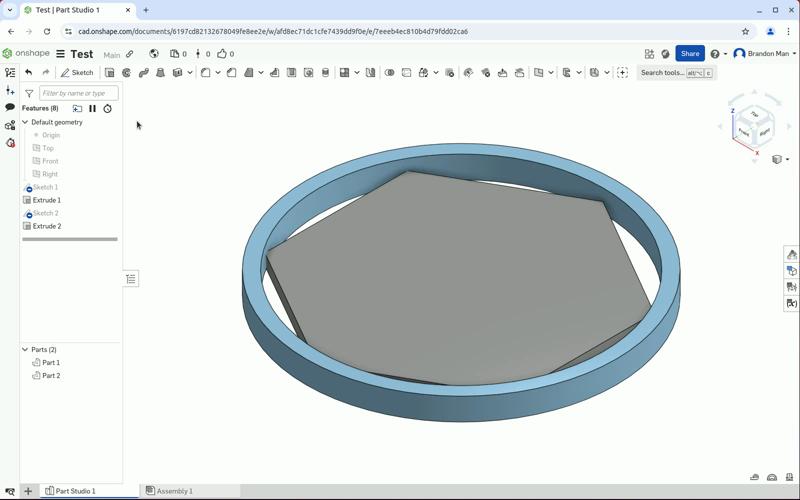
mouse_move(73, 189)
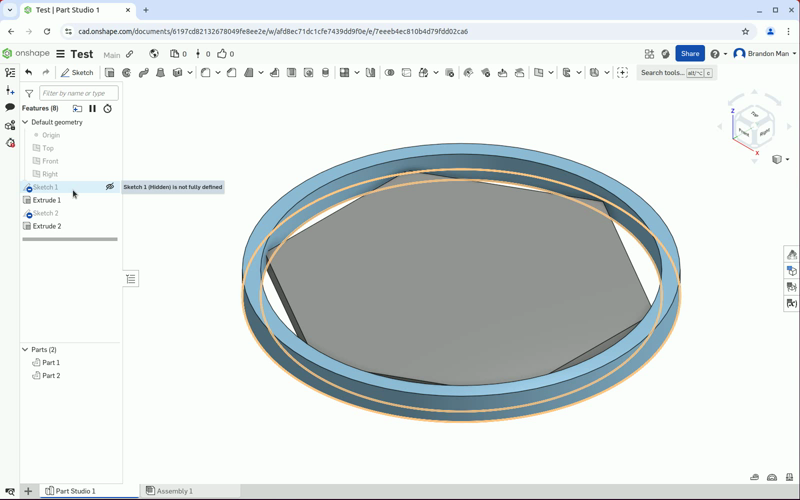
click(73, 189)